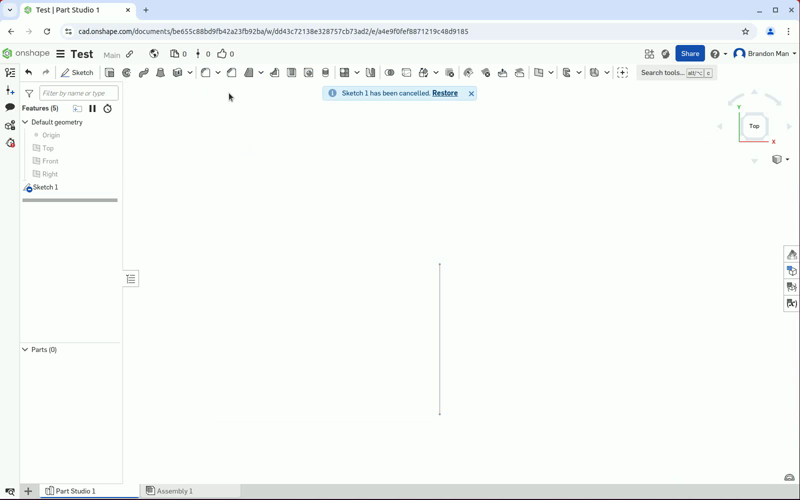
key(shift+h)
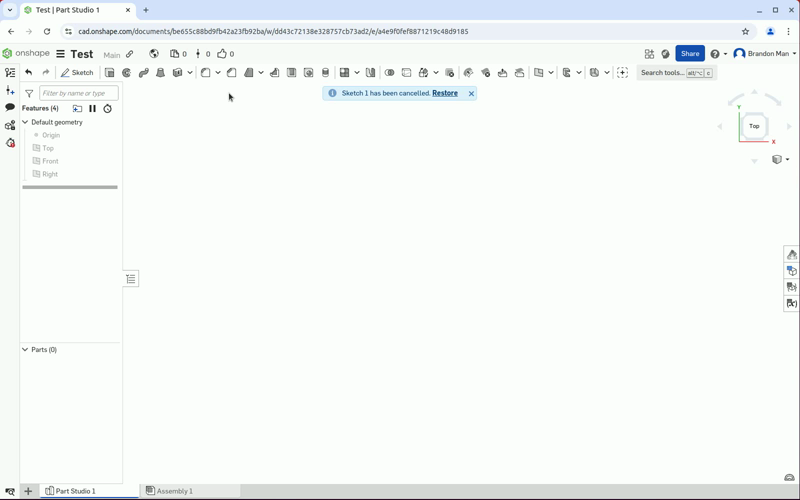
mouse_move(73, 352)
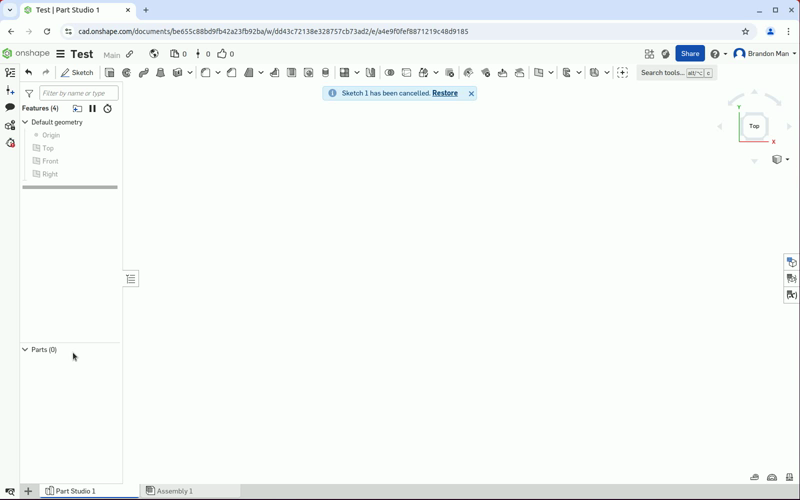
key(y)
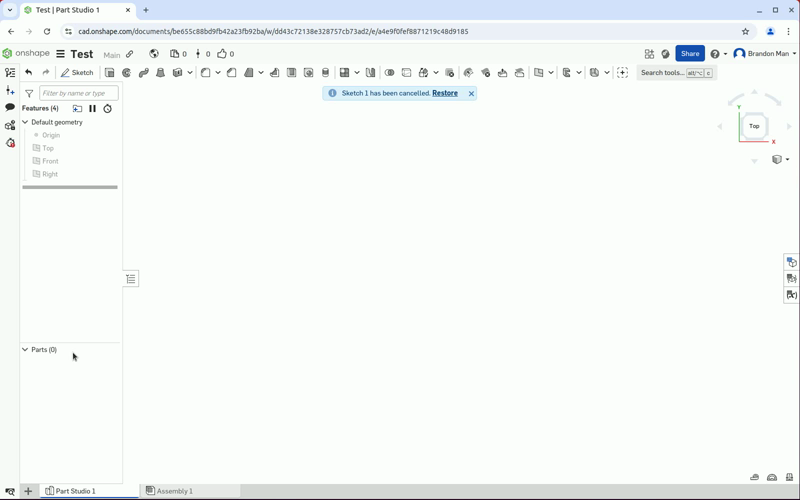
key(shift+p)
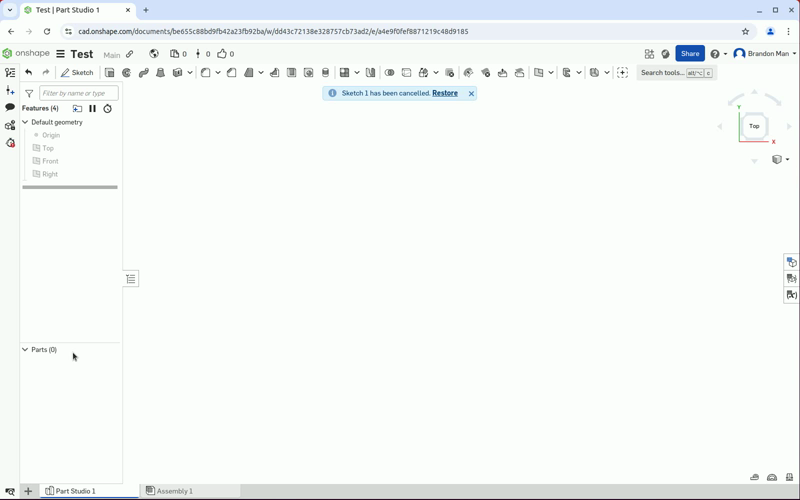
key(space)
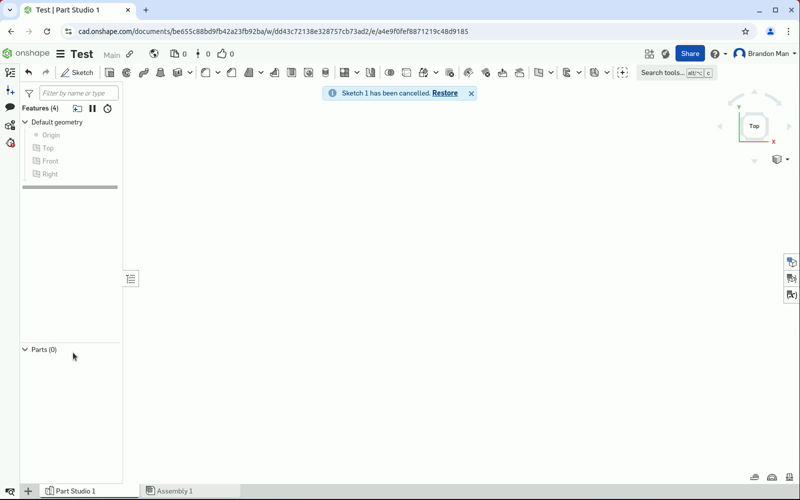
key_down(shift)
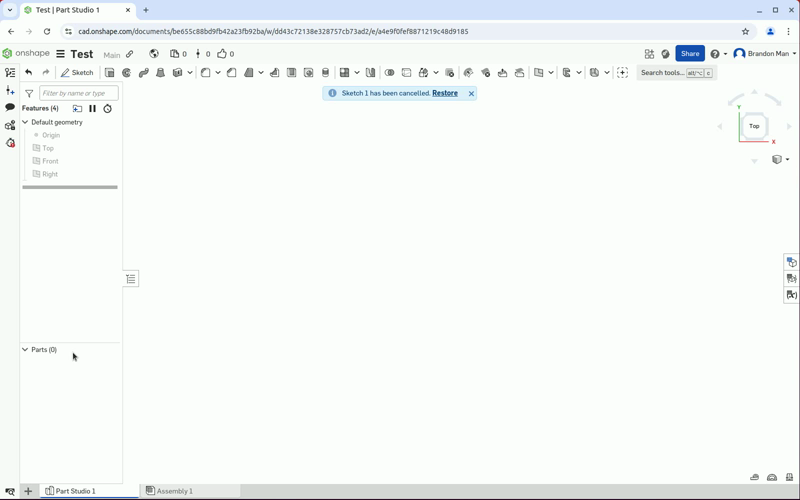
key(up)
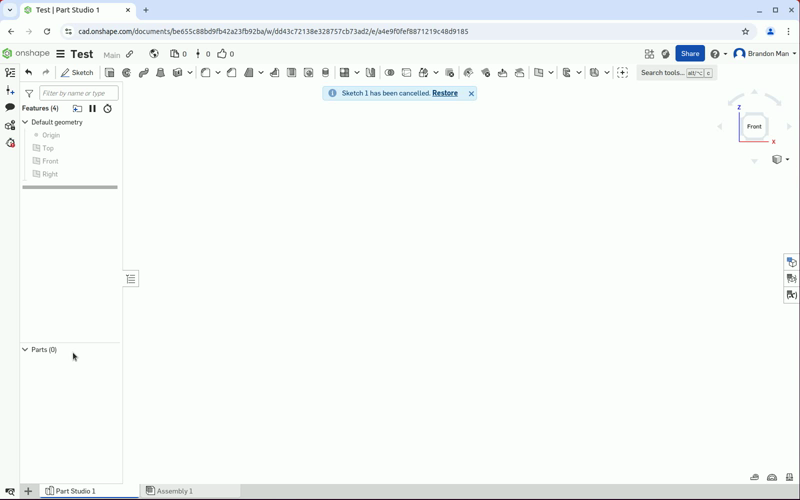
key_up(shift)
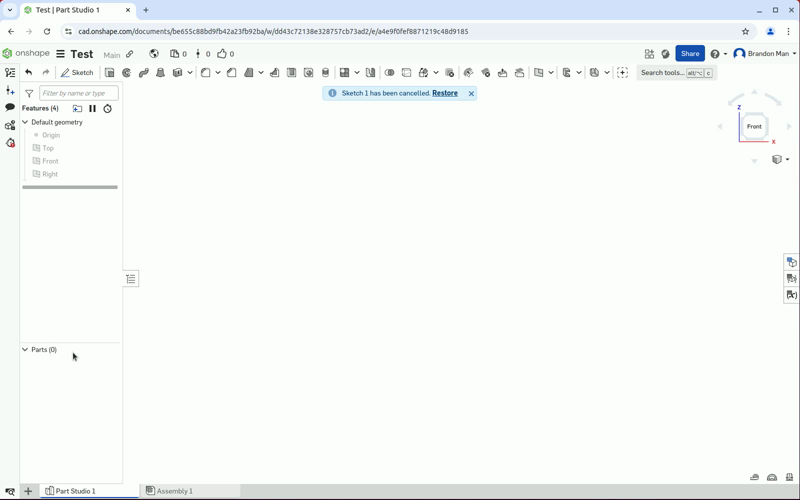
mouse_move(73, 352)
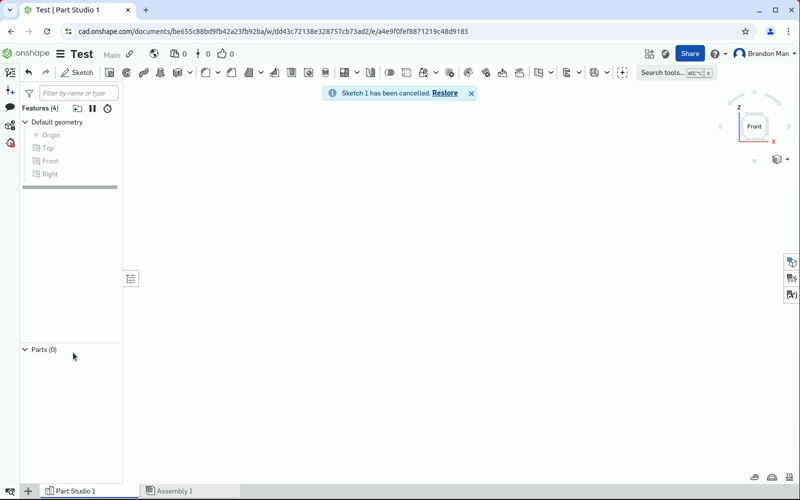
key(shift+y)
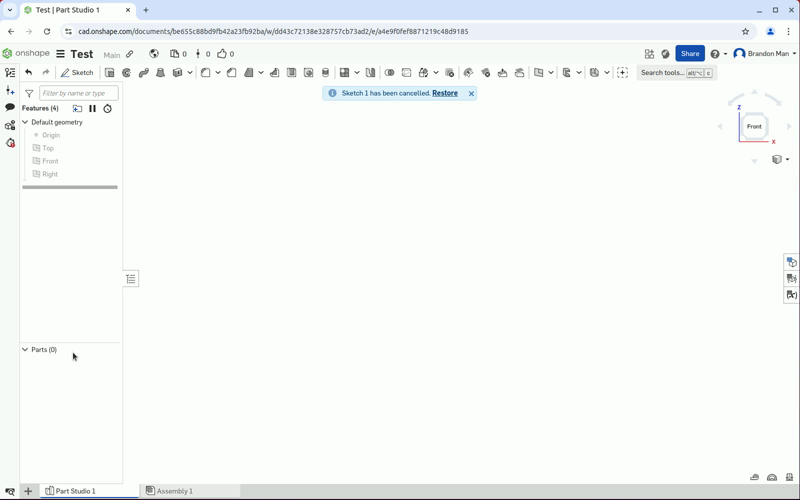
key(shift+s)
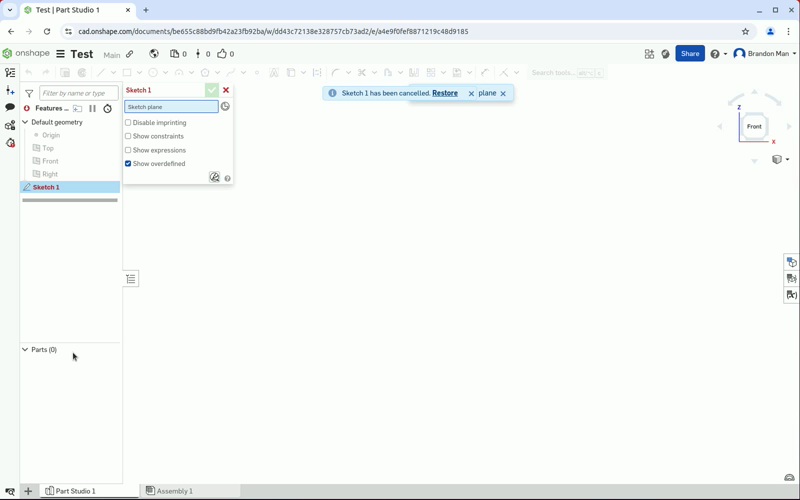
mouse_move(73, 163)
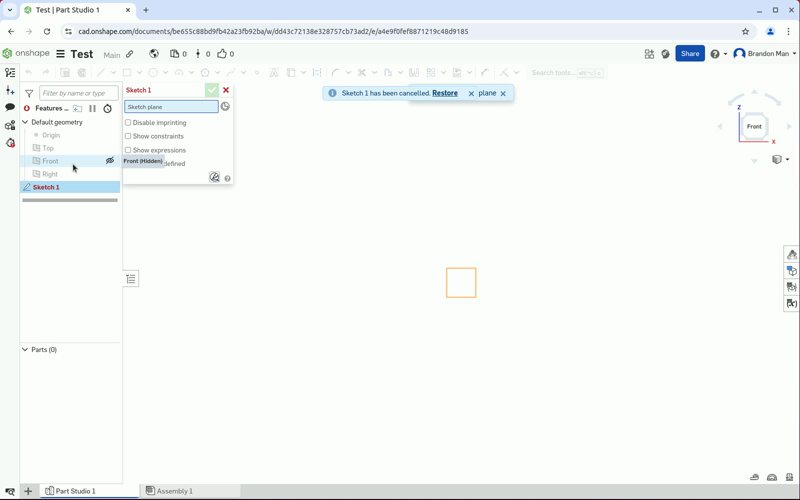
click(73, 163)
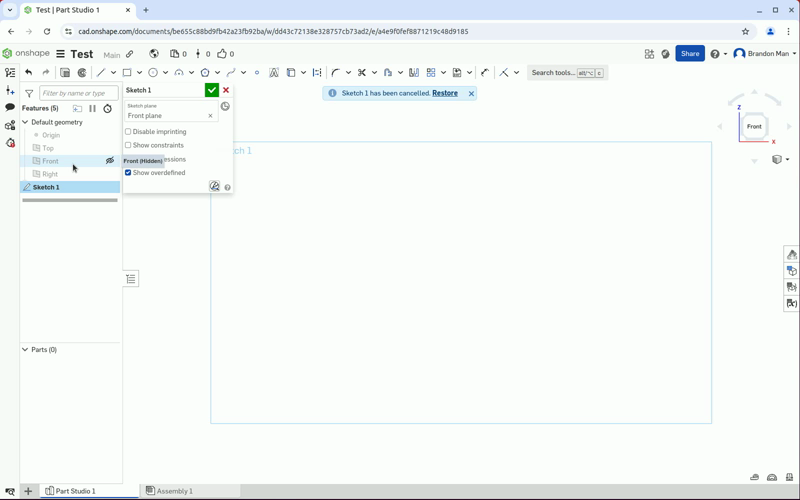
mouse_move(73, 352)
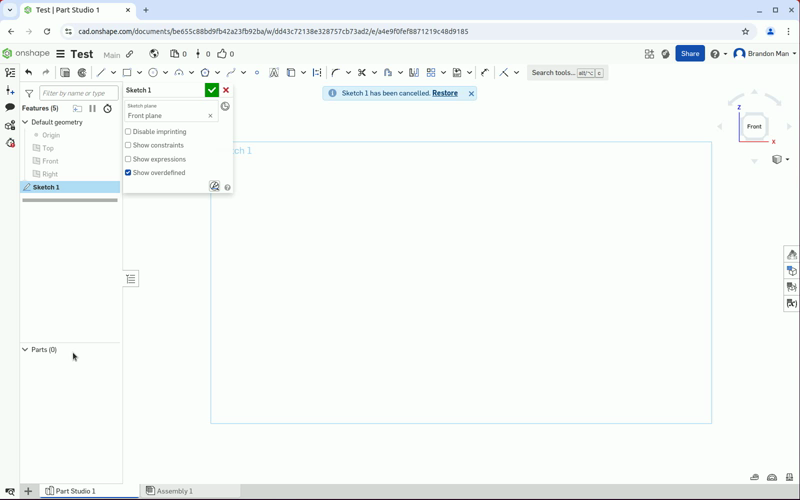
key(y)
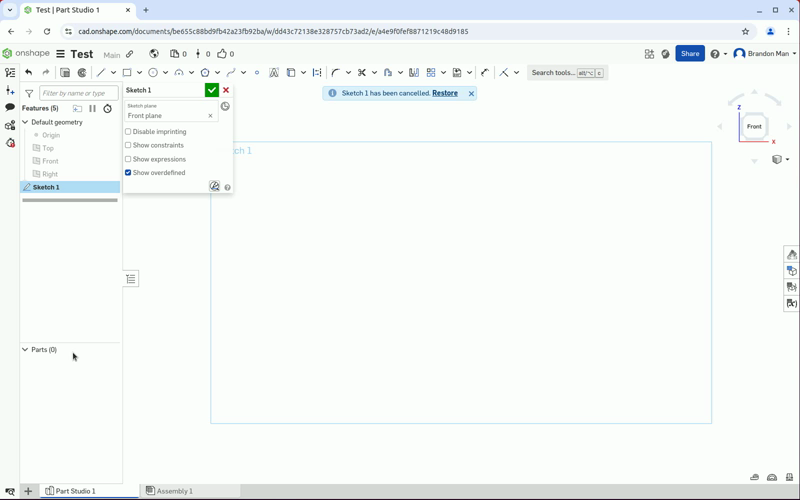
key(l)
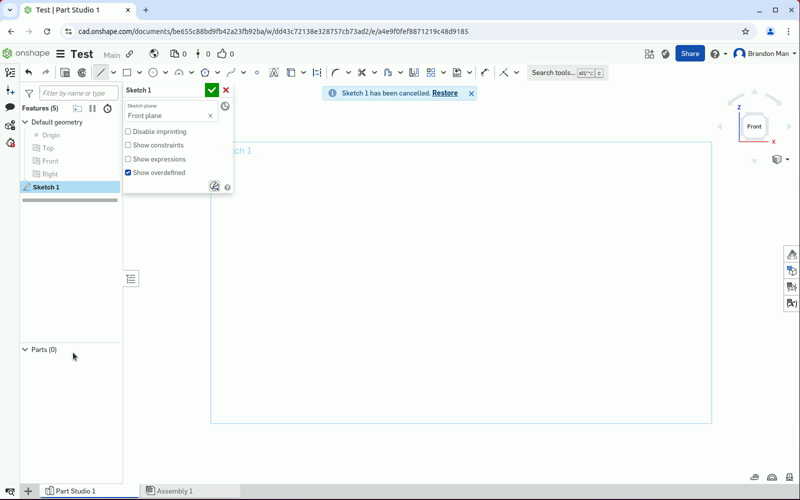
key_down(shift)
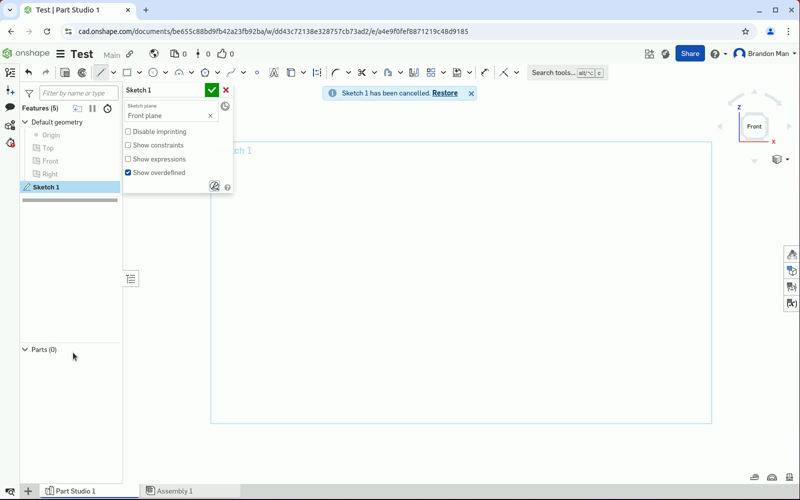
mouse_move(460, 282)
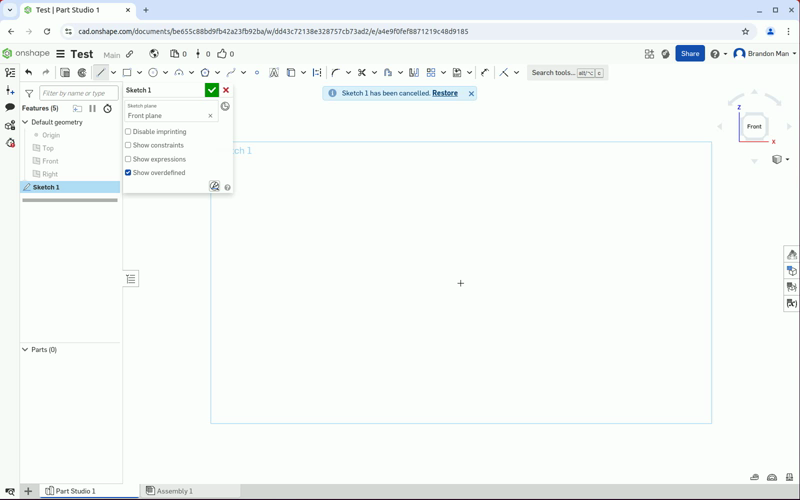
click(460, 282)
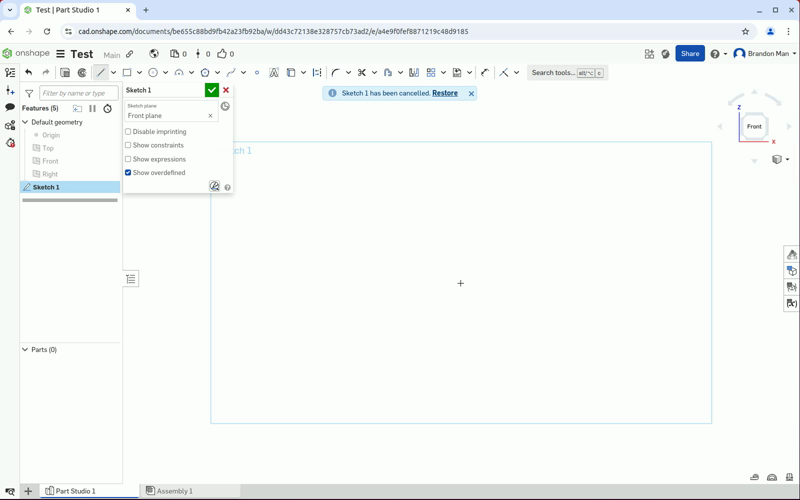
key_up(shift)
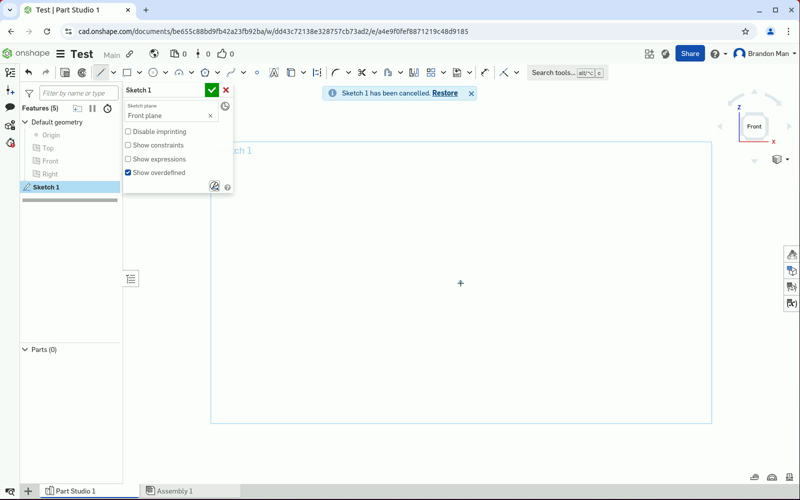
key_down(shift)
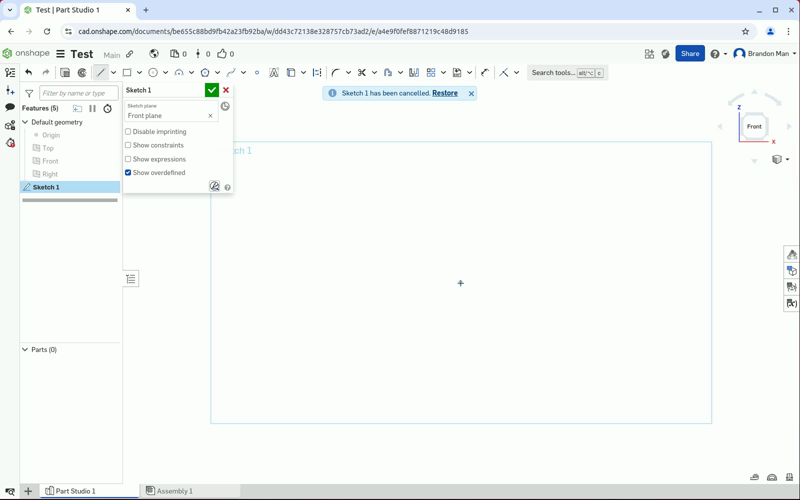
mouse_move(562, 282)
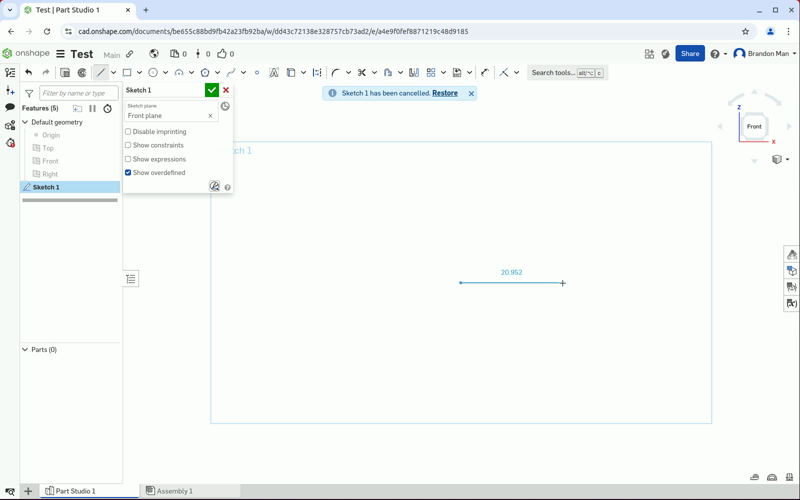
click(562, 282)
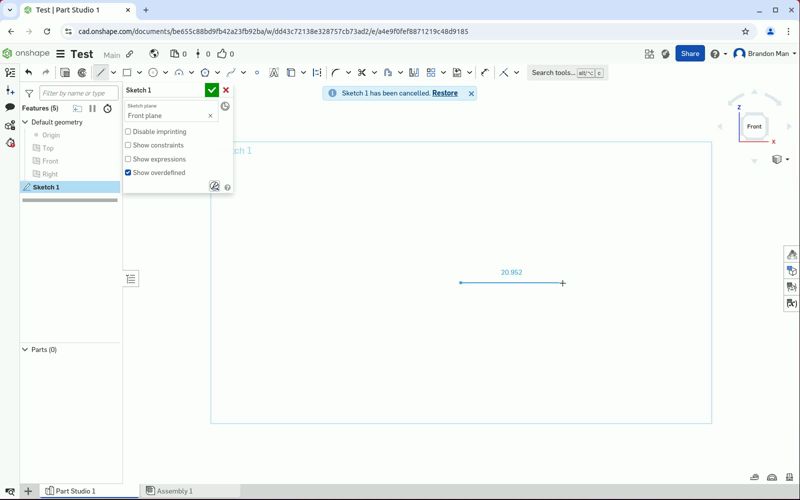
key_up(shift)
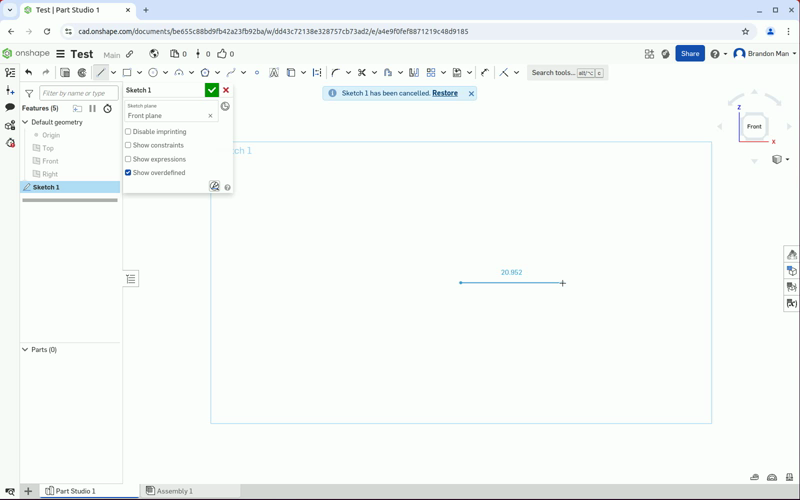
key_down(shift)
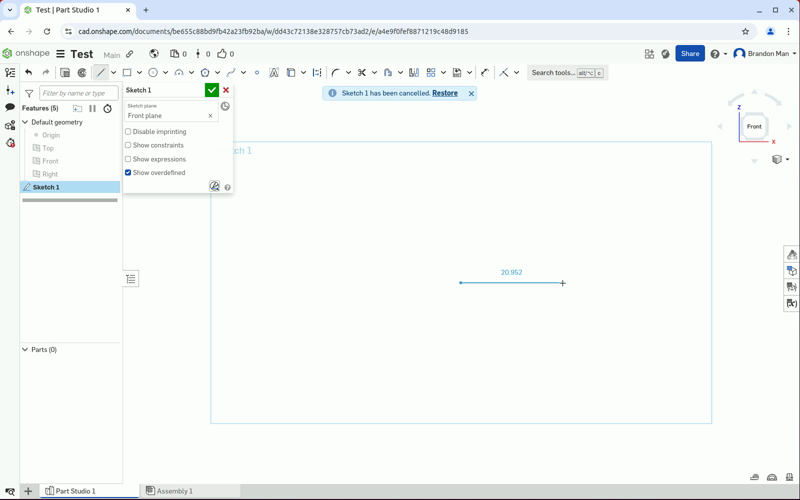
mouse_move(562, 180)
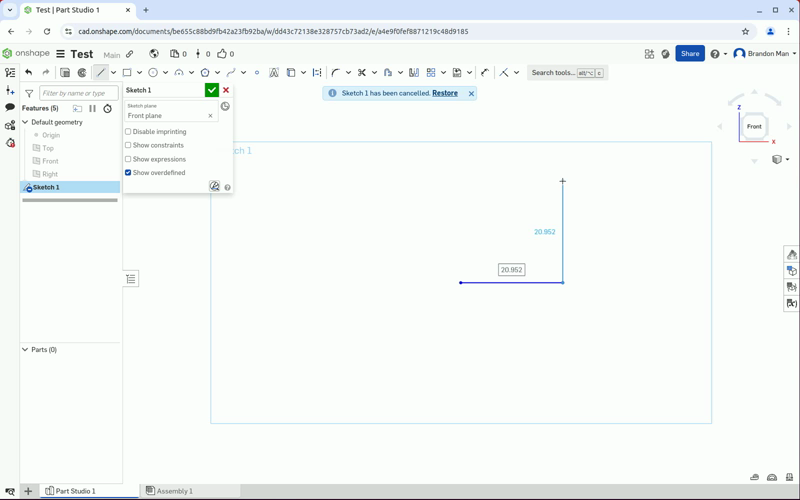
click(562, 180)
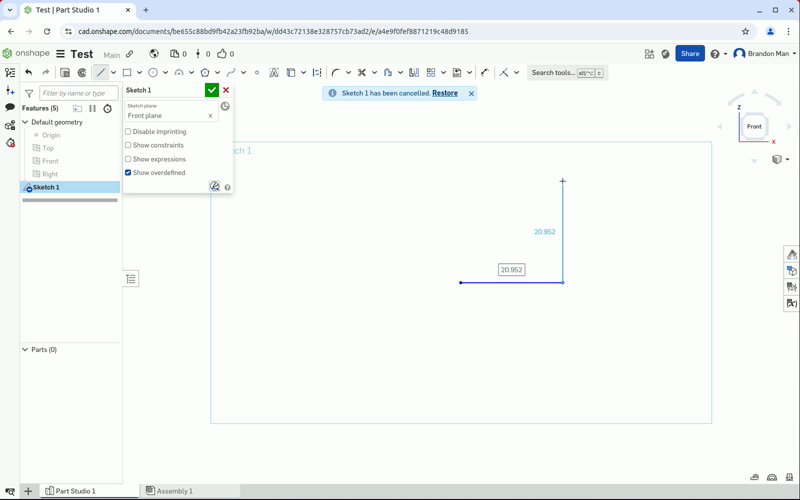
key_up(shift)
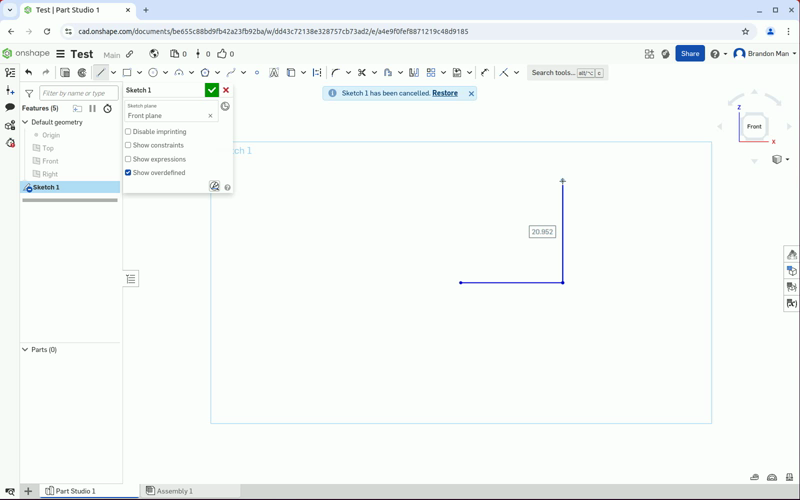
key_down(shift)
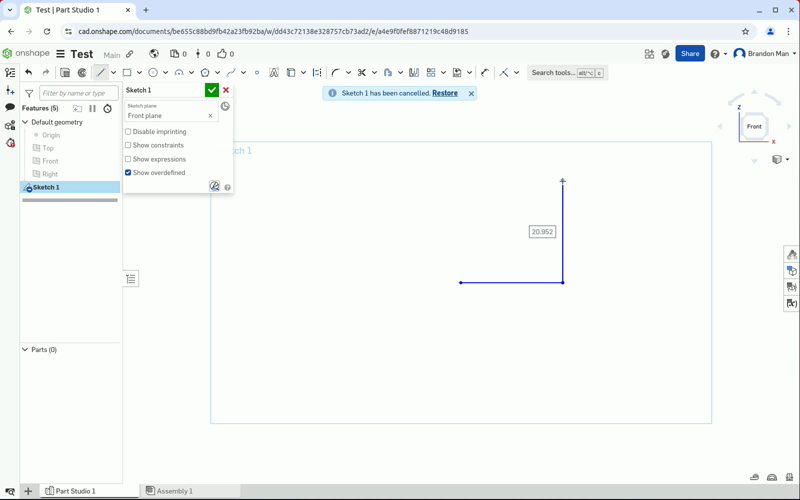
mouse_move(589, 180)
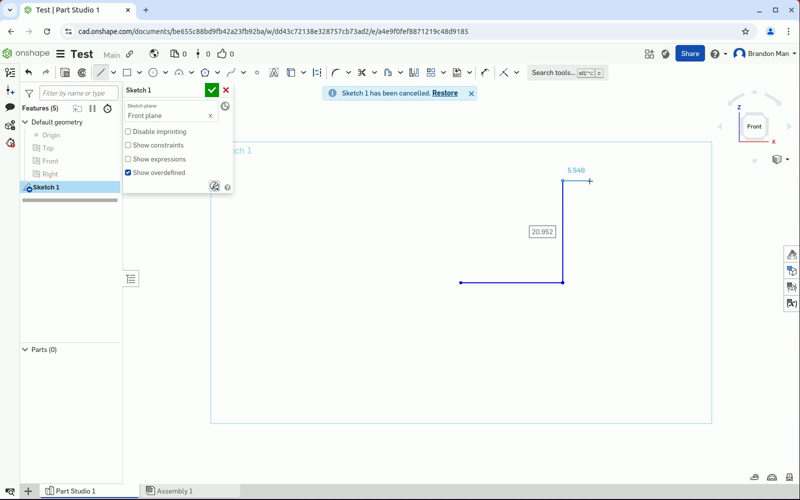
mouse_move(542, 180)
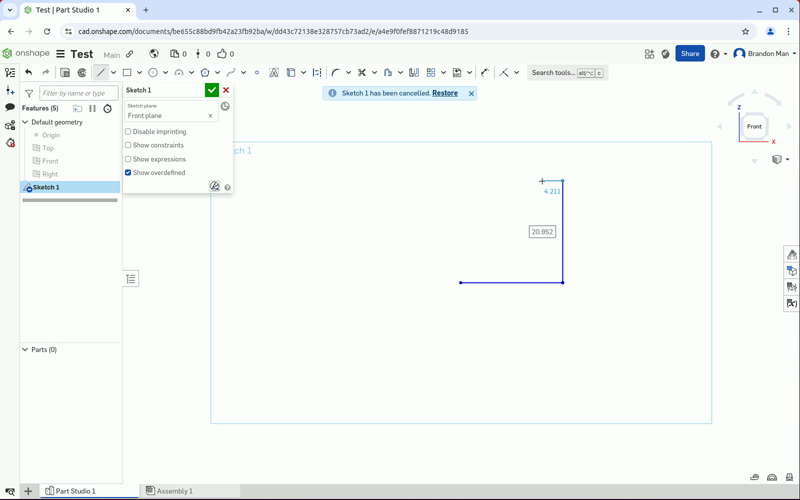
click(542, 180)
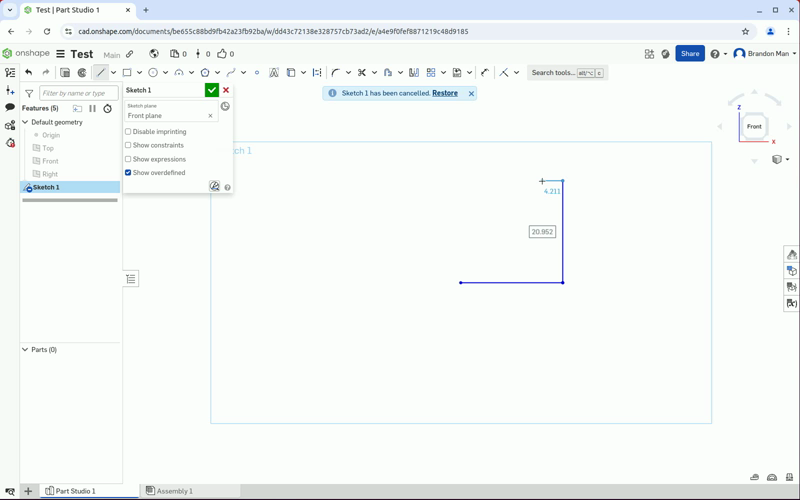
key_up(shift)
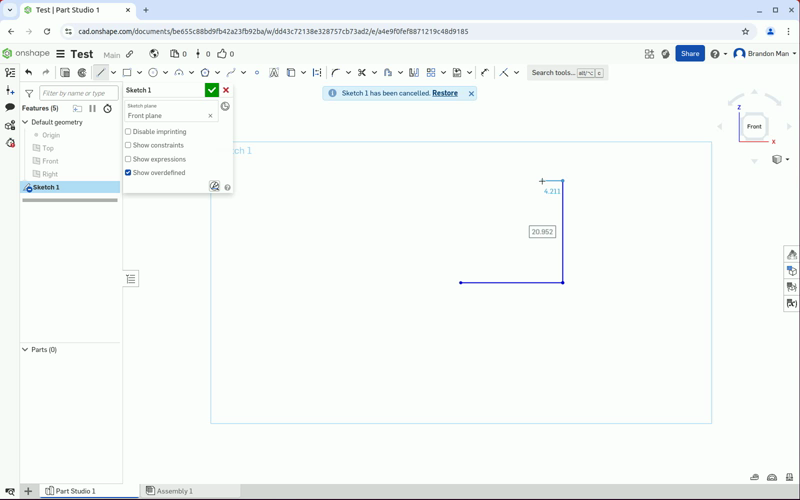
key_down(shift)
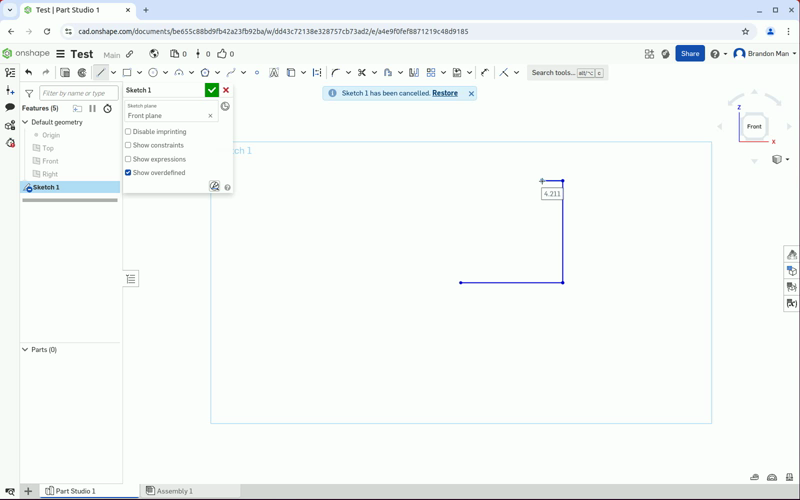
mouse_move(481, 180)
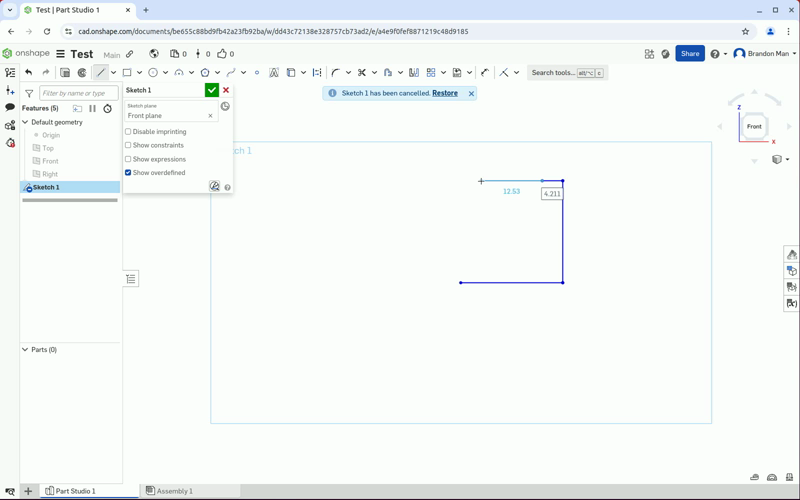
click(481, 180)
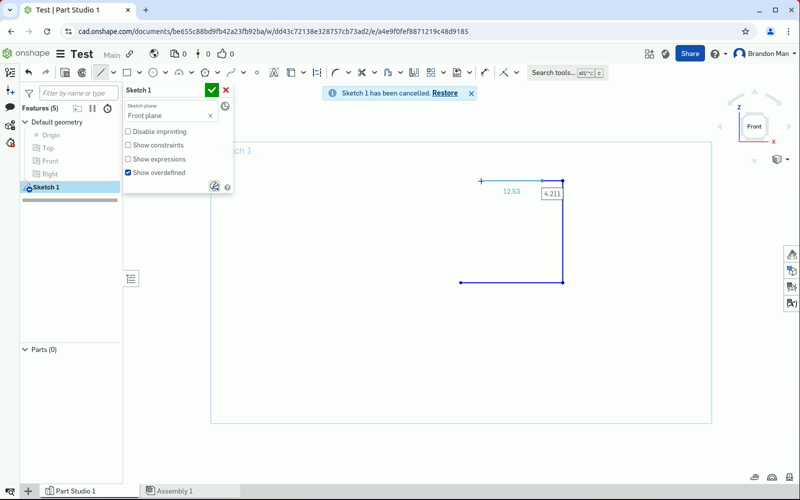
key_up(shift)
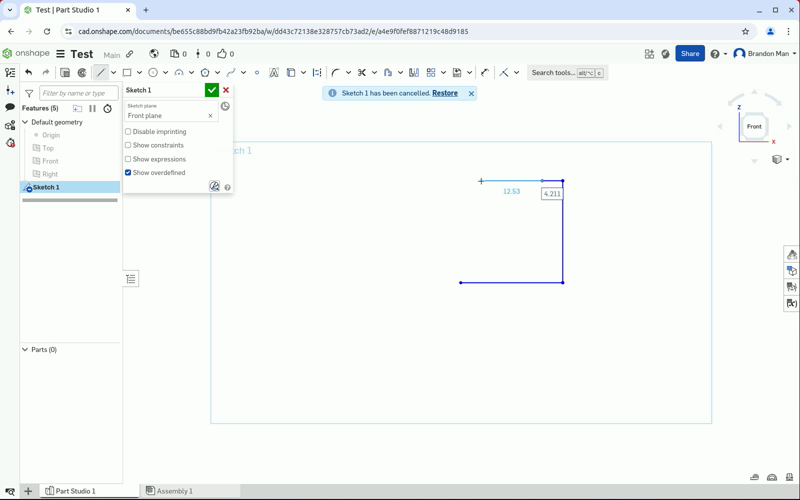
key_down(shift)
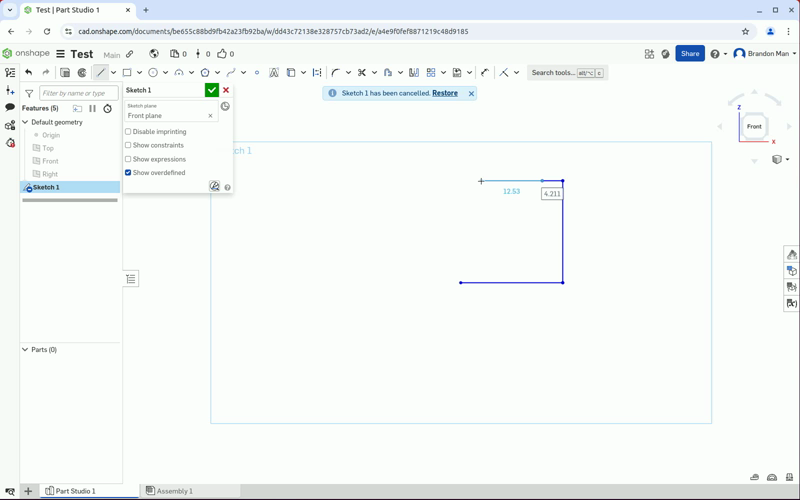
mouse_move(511, 180)
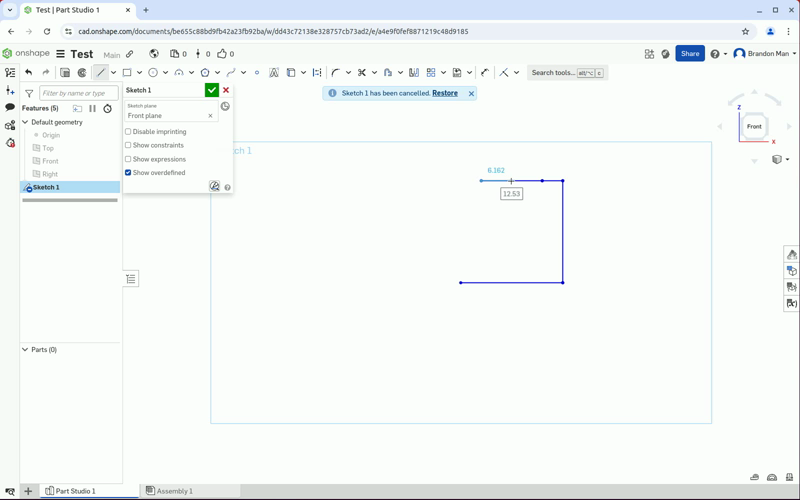
mouse_move(460, 180)
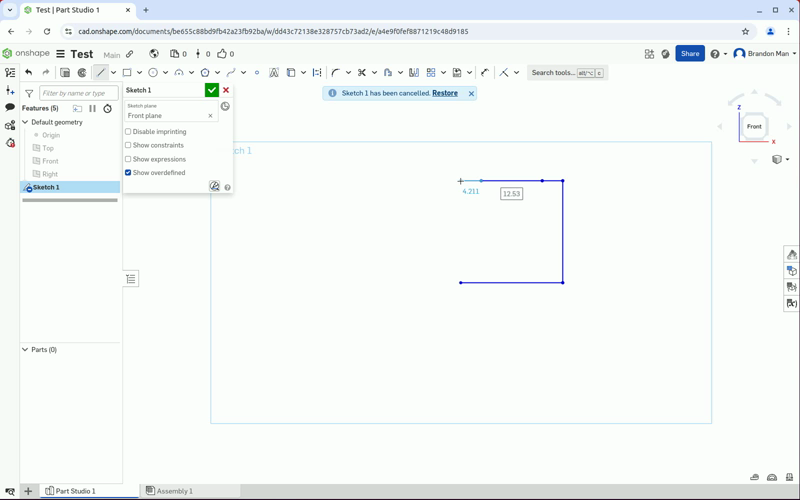
click(460, 180)
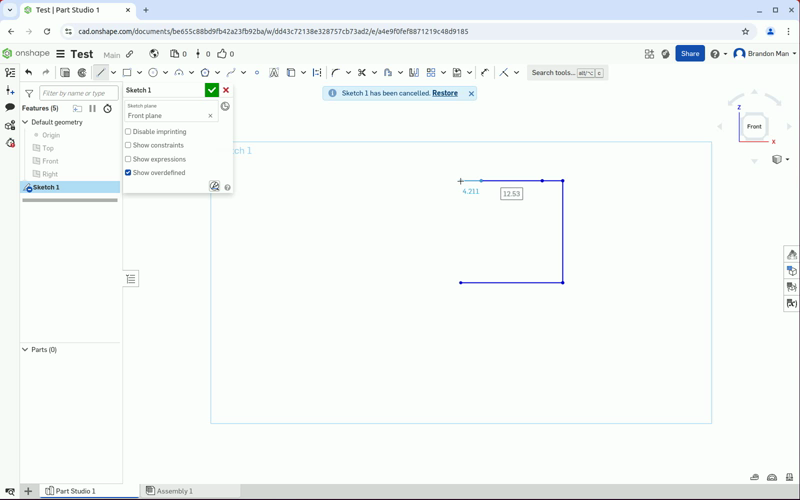
key_up(shift)
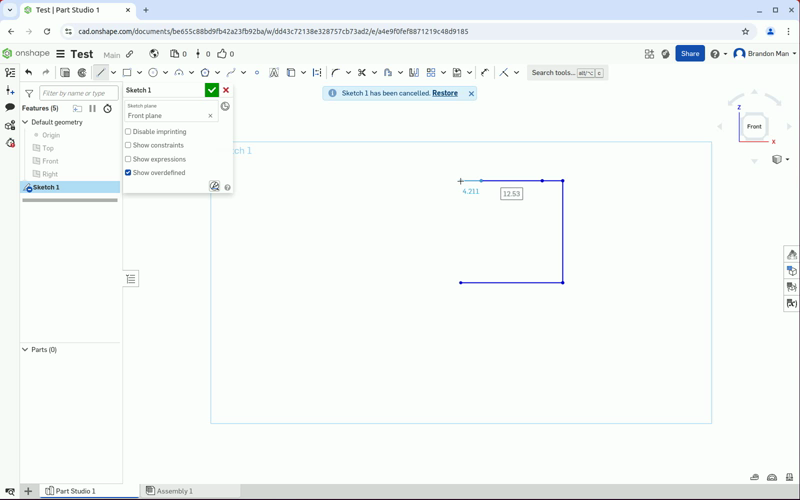
key_down(shift)
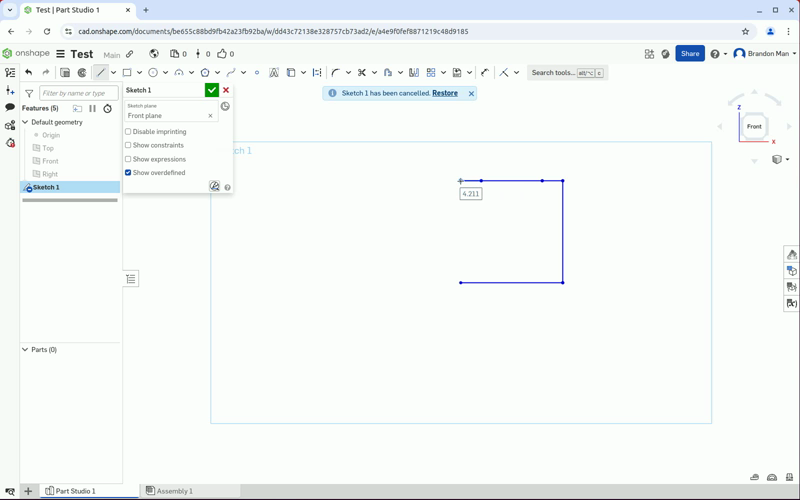
mouse_move(460, 282)
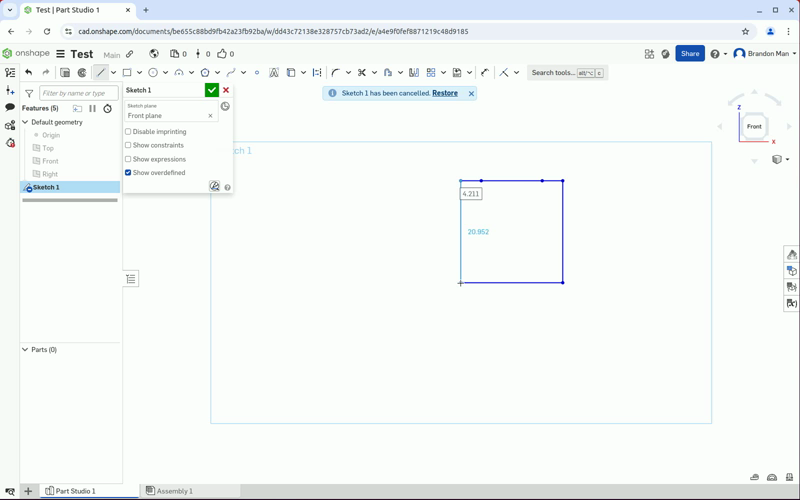
key_up(shift)
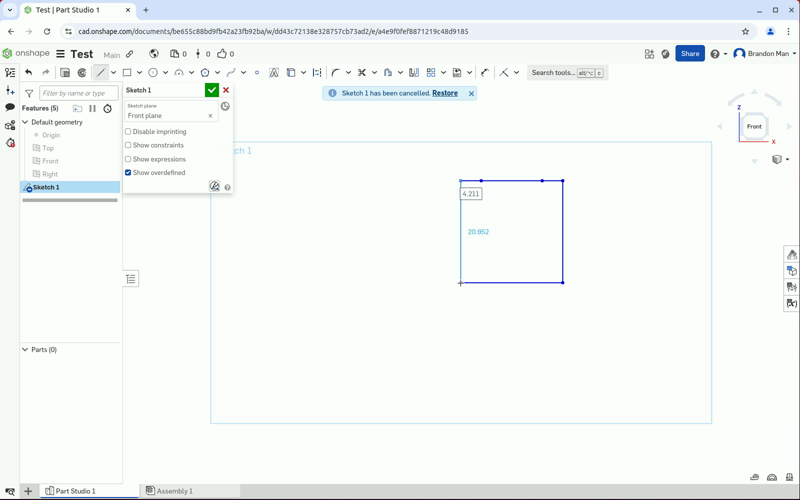
click(460, 282)
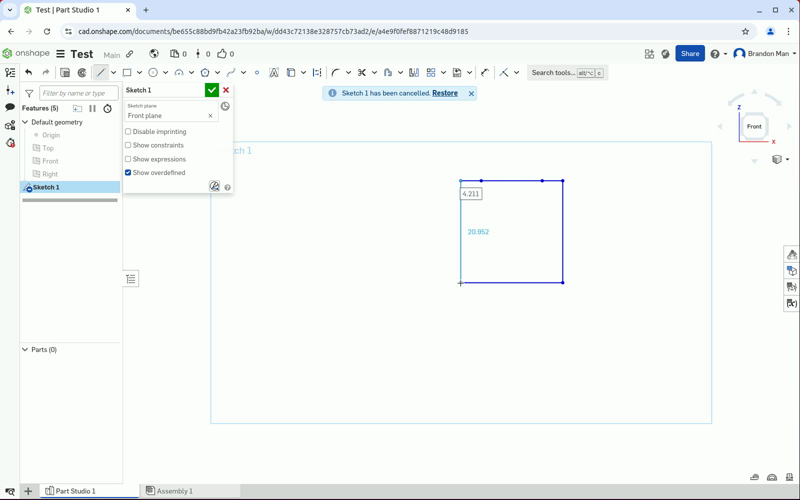
key(esc)
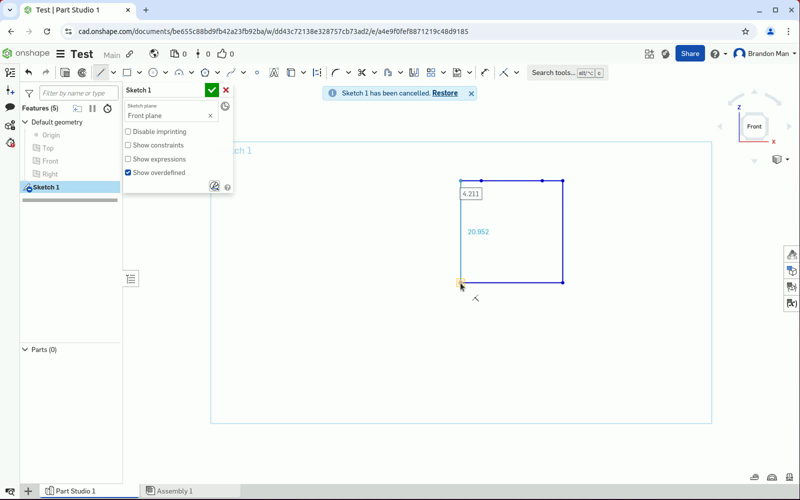
mouse_move(484, 267)
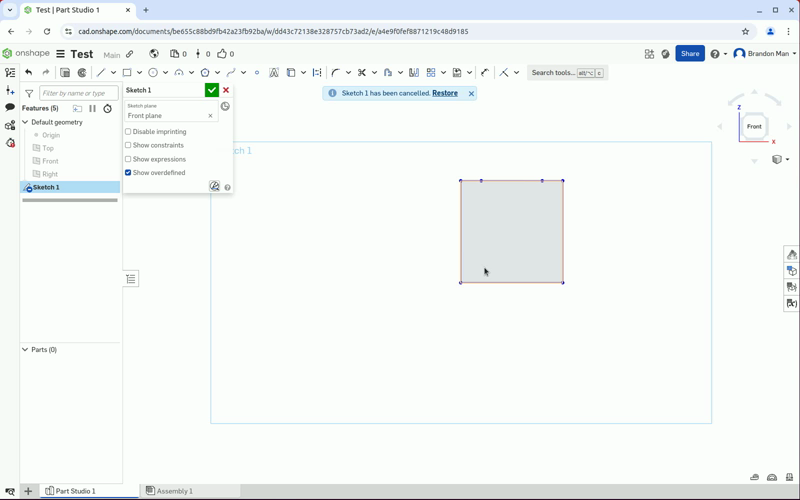
click(484, 267)
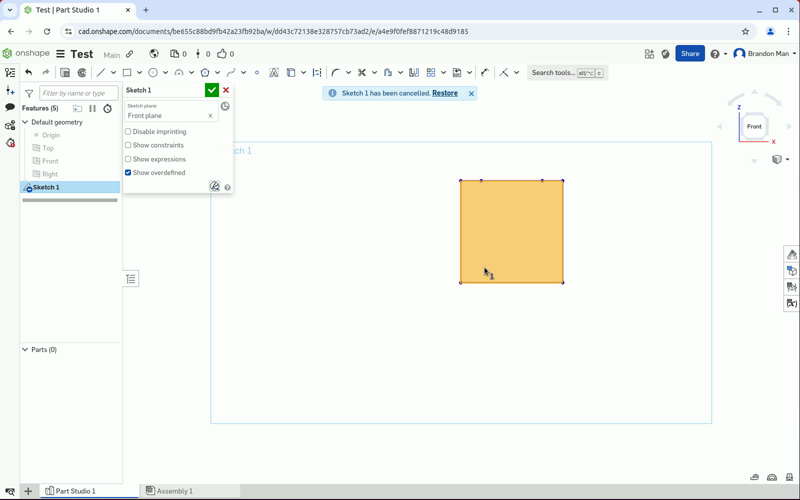
mouse_move(73, 352)
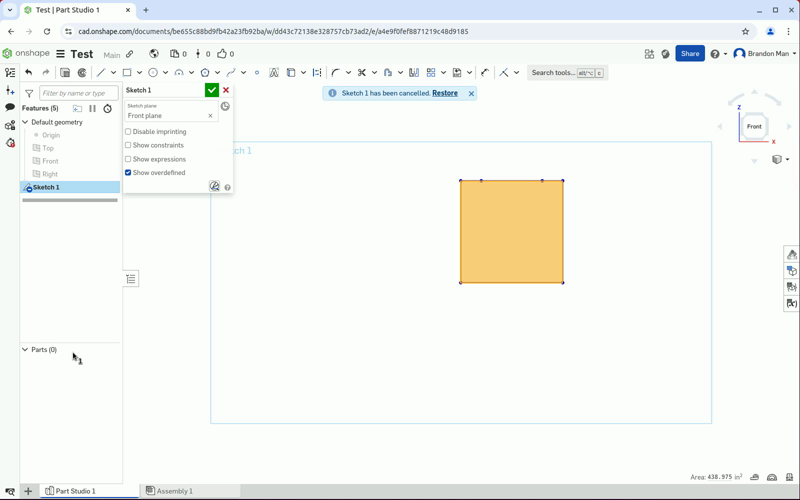
key(shift+y)
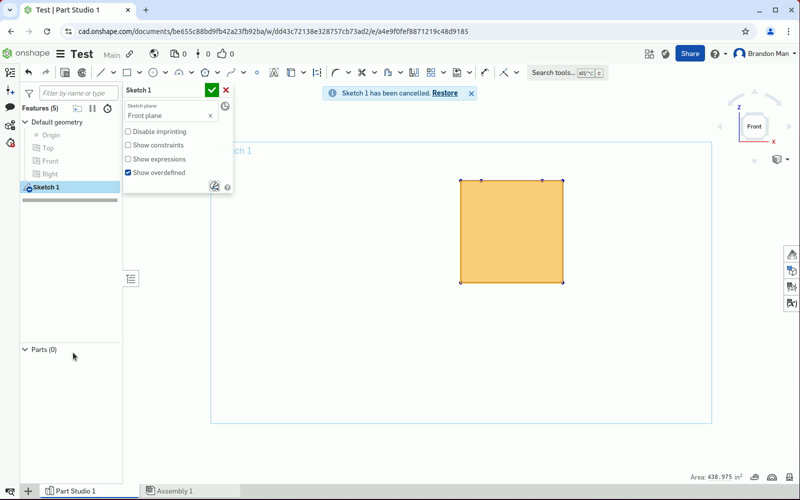
key(shift+e)
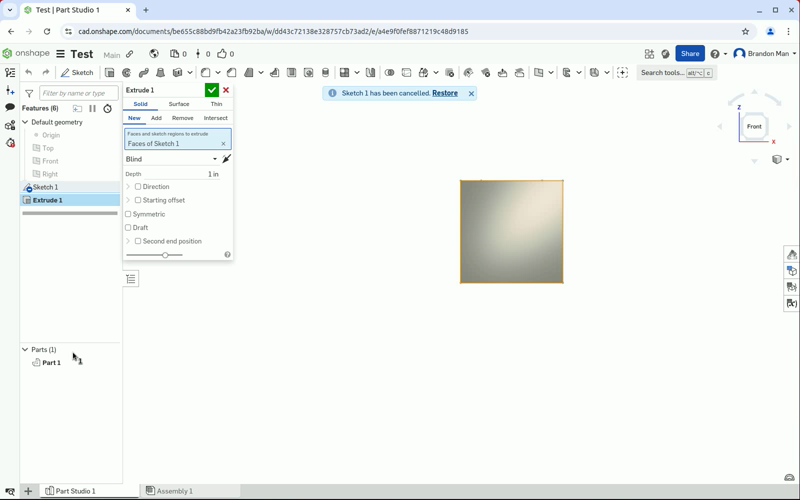
mouse_move(143, 106)
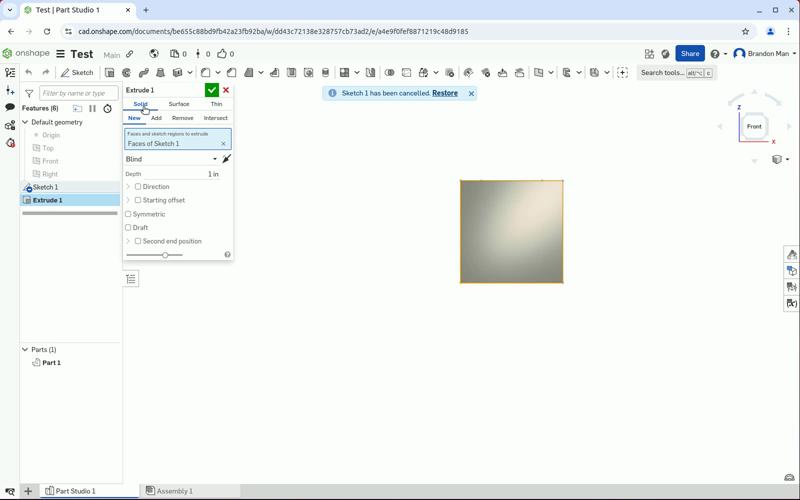
click(143, 106)
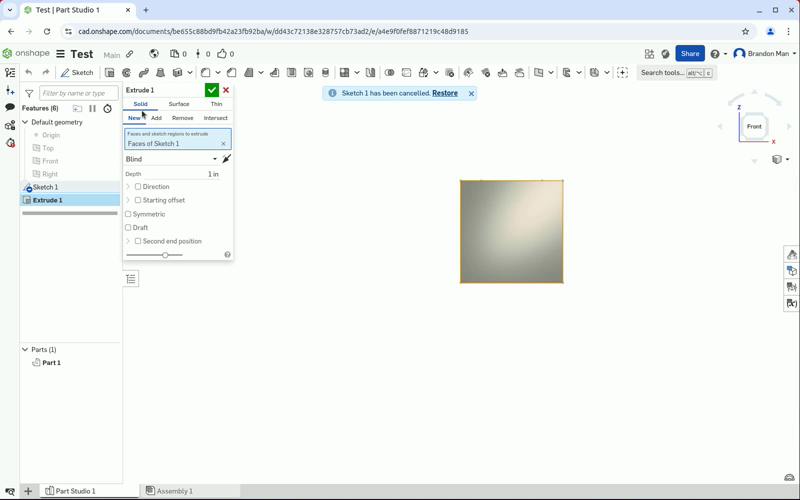
mouse_move(137, 120)
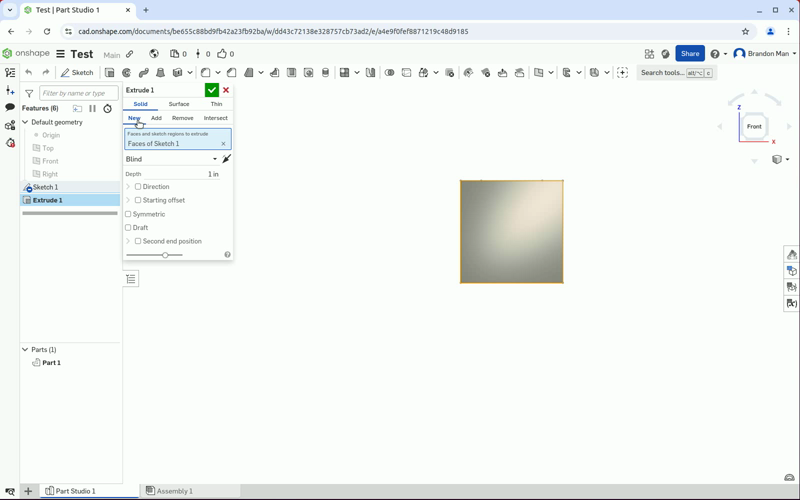
click(137, 120)
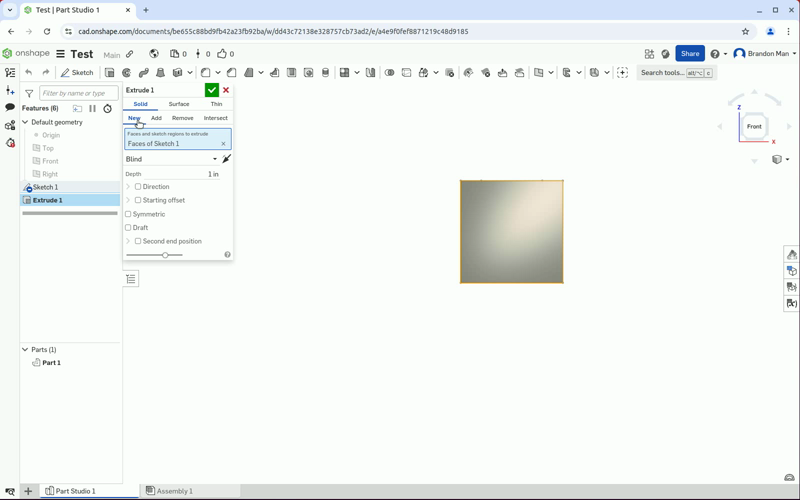
key(tab, 4)
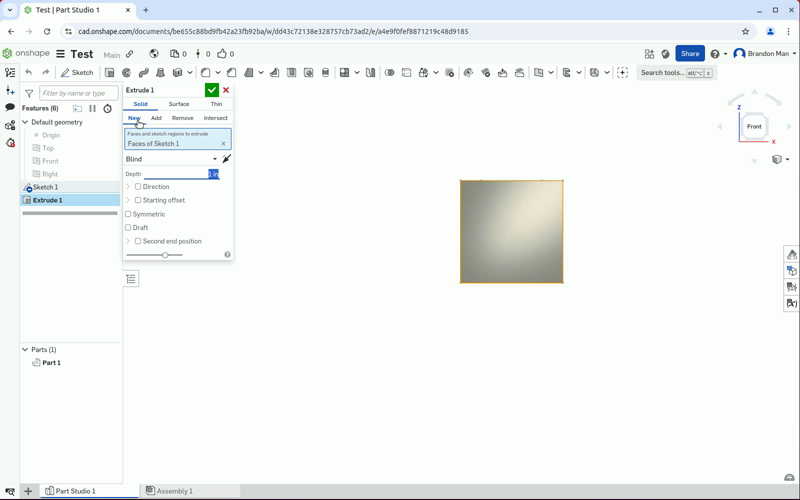
text(2.166)
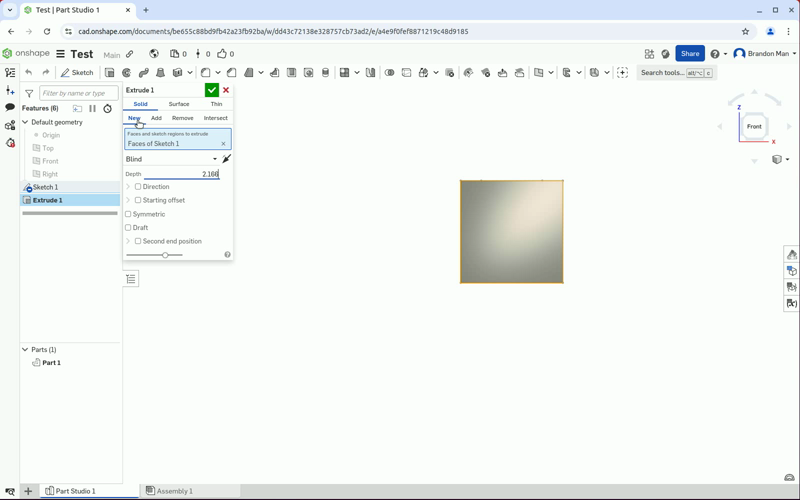
key(enter)
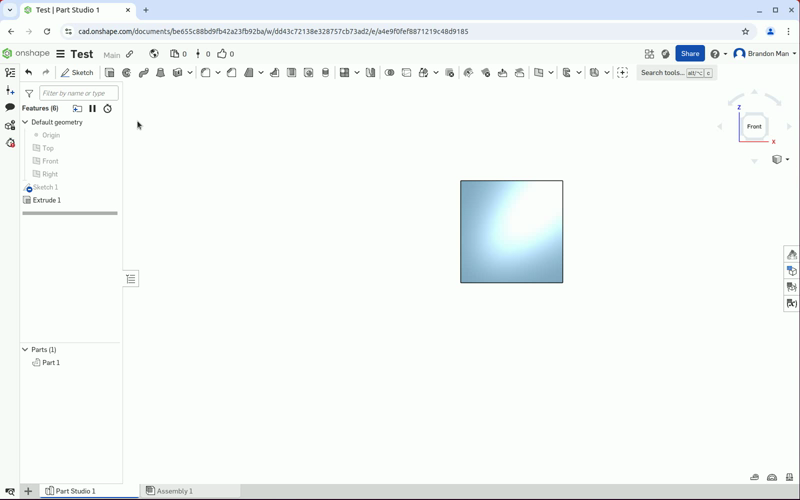
key(shift+h)
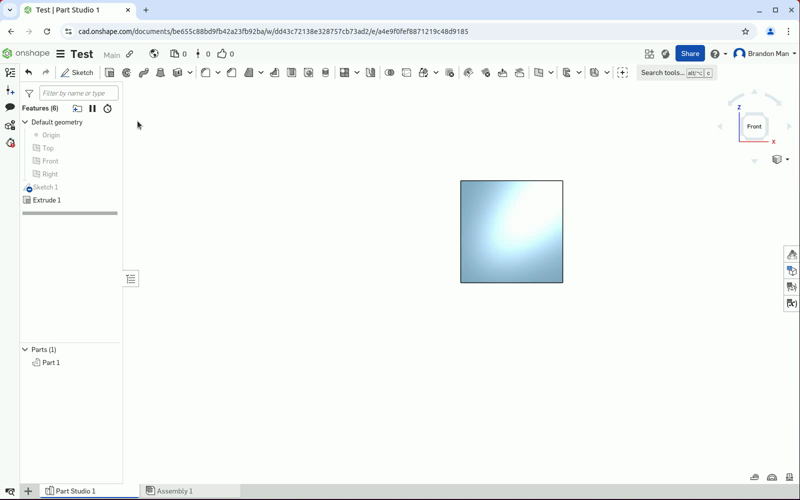
key(shift+h)
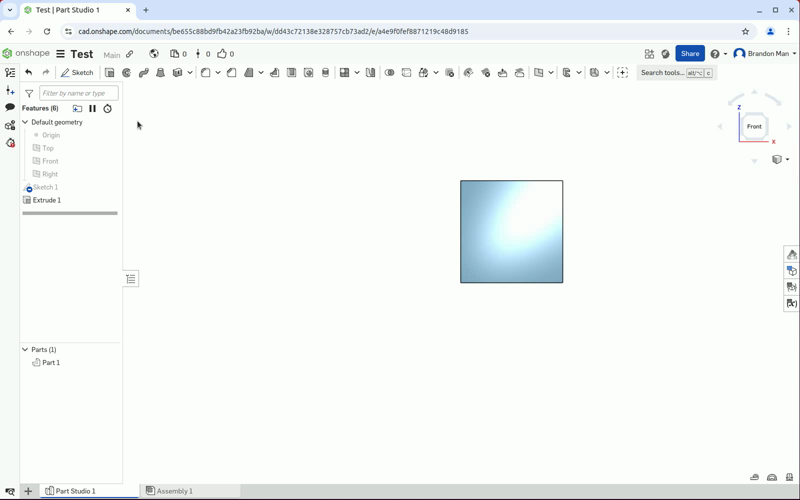
mouse_move(73, 189)
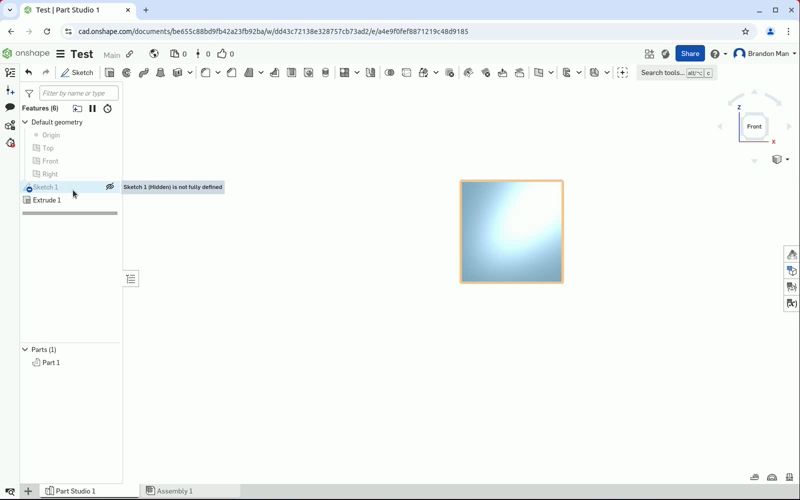
click(73, 189)
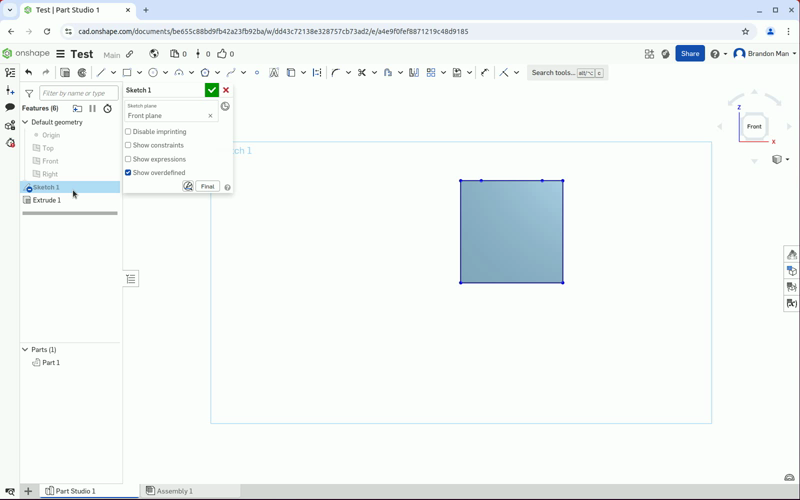
mouse_move(229, 92)
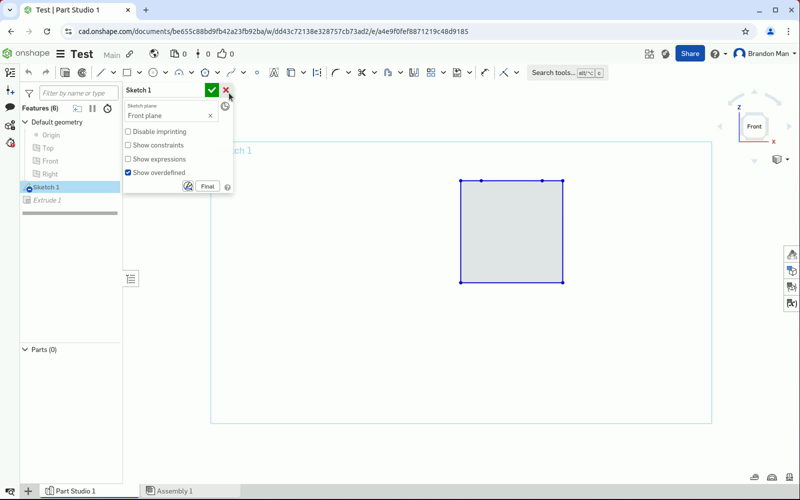
click(229, 92)
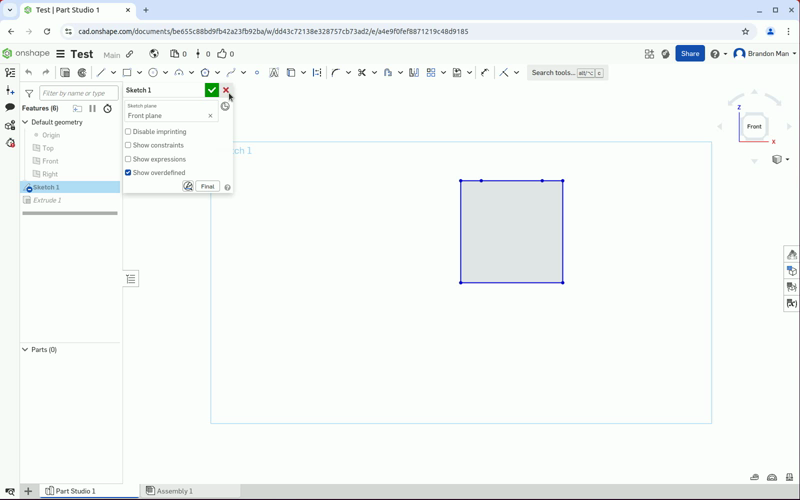
key(shift+s)
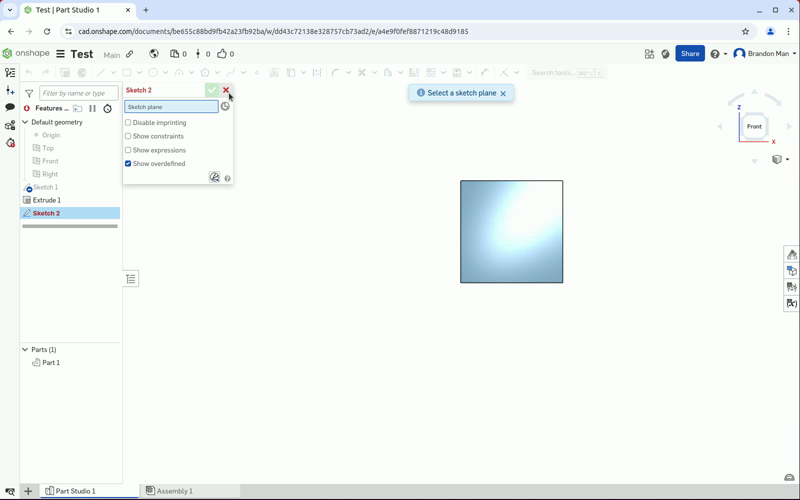
mouse_move(73, 163)
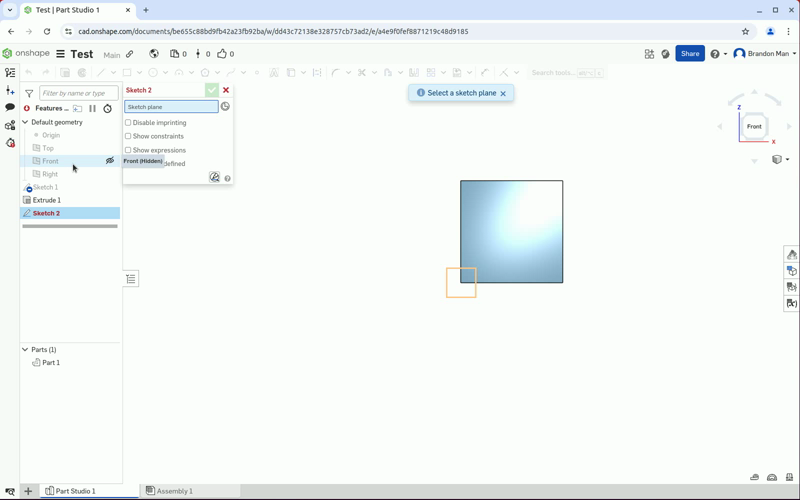
click(73, 163)
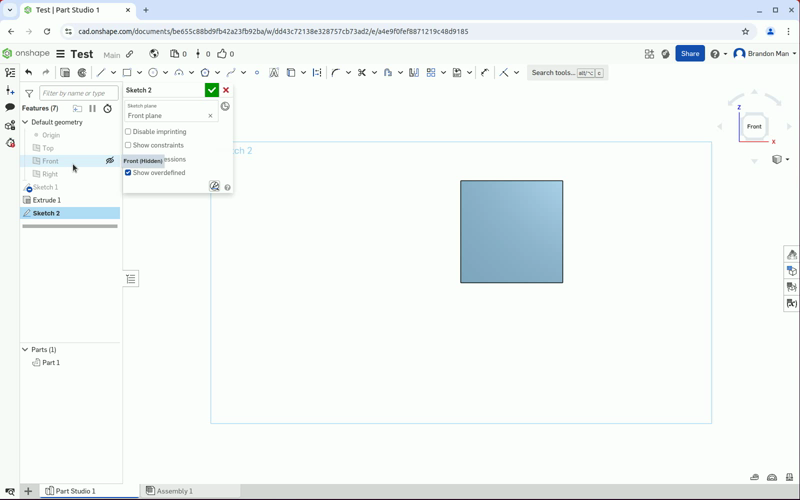
mouse_move(73, 352)
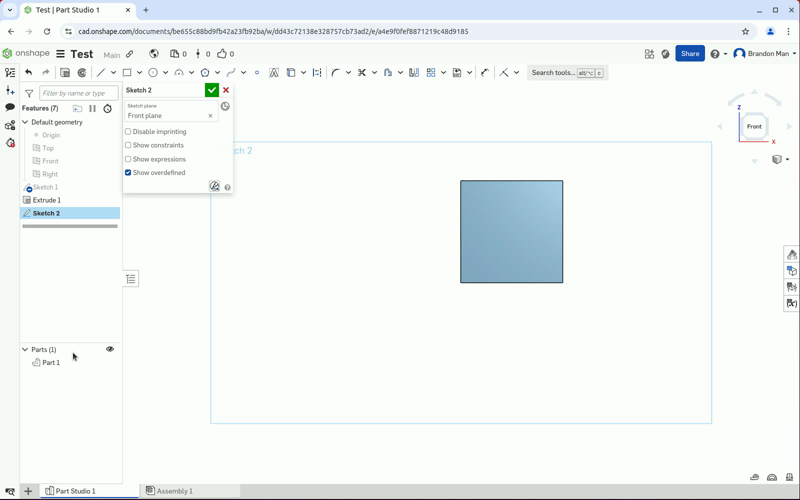
key(y)
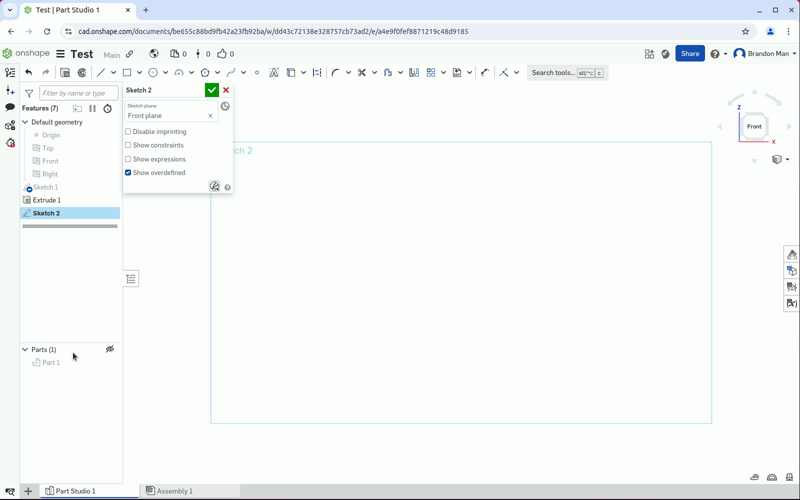
key(l)
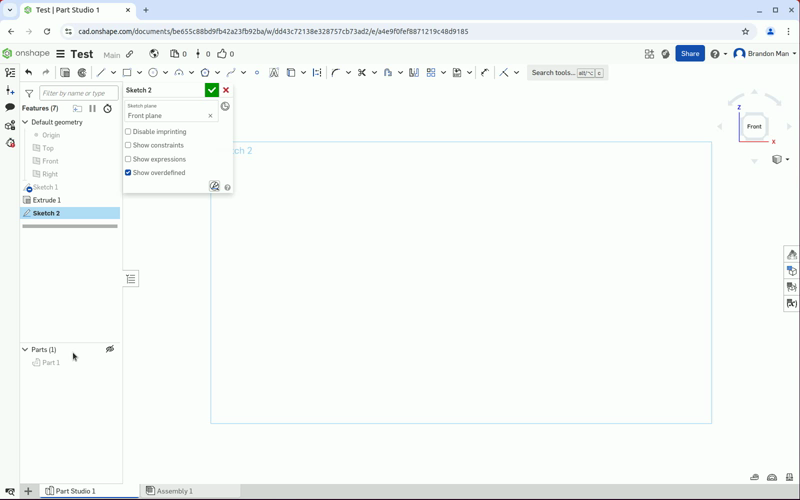
key_down(shift)
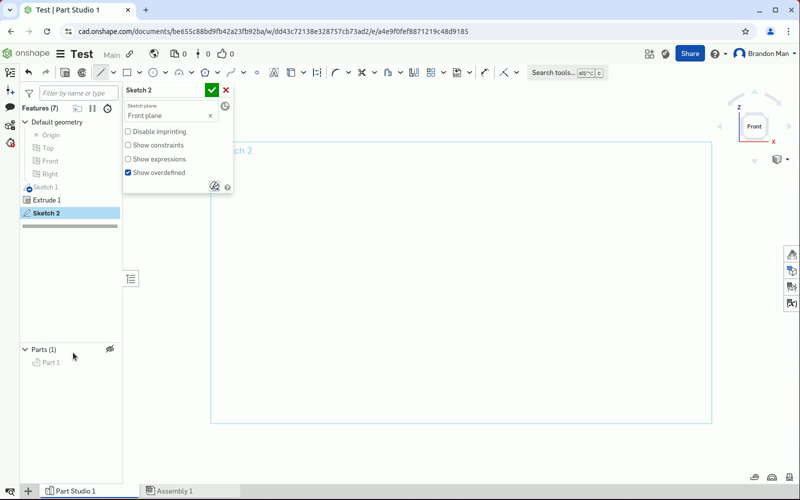
mouse_move(480, 180)
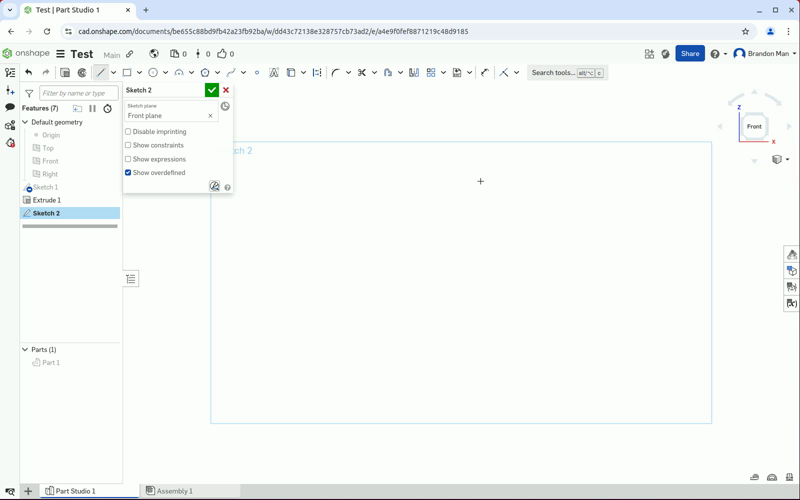
click(480, 180)
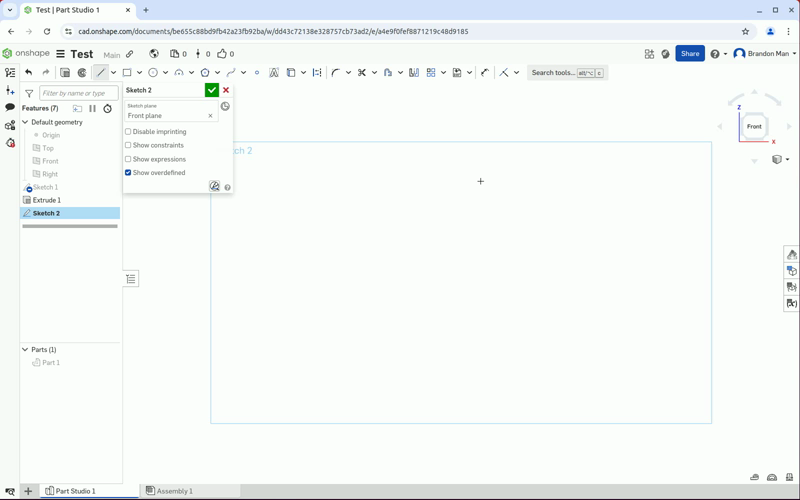
key_up(shift)
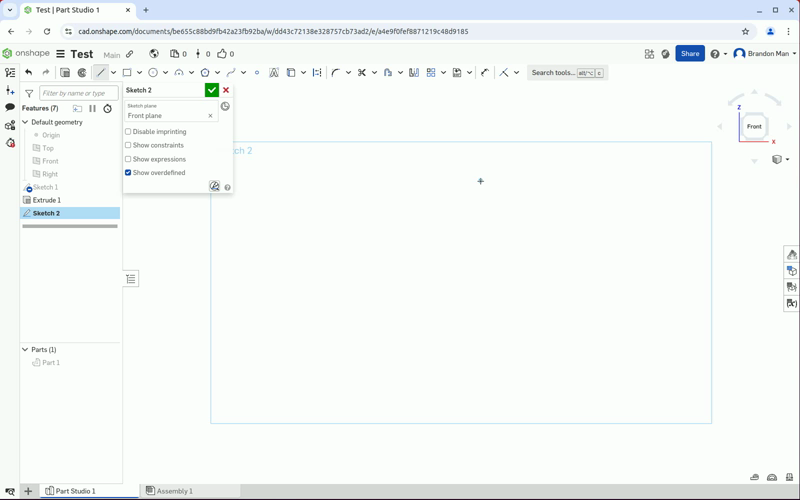
key_down(shift)
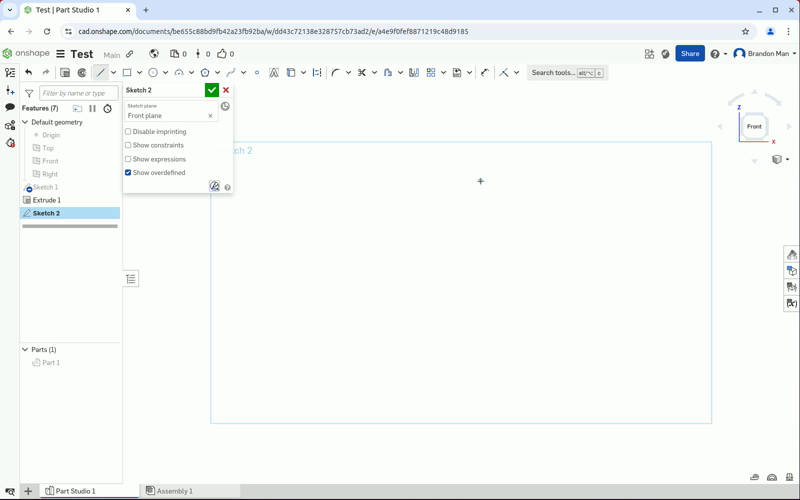
mouse_move(542, 180)
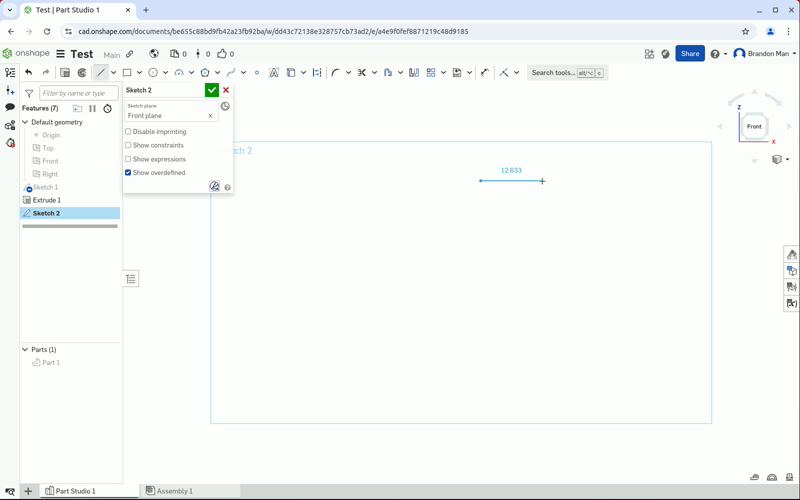
click(542, 180)
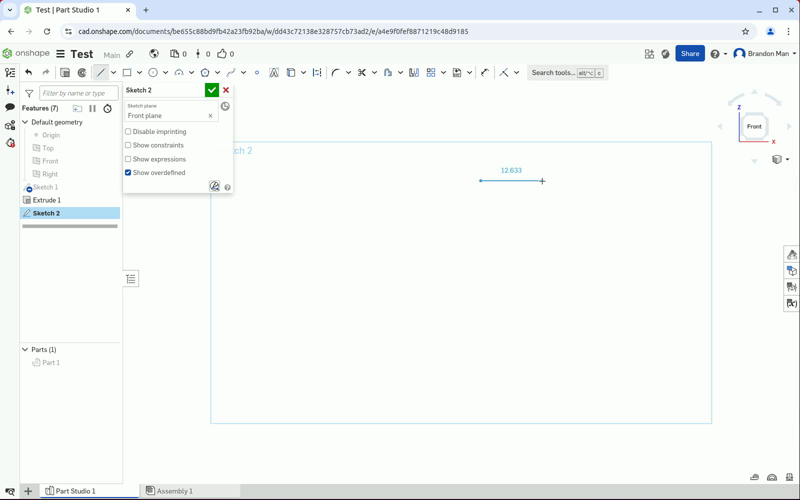
key_up(shift)
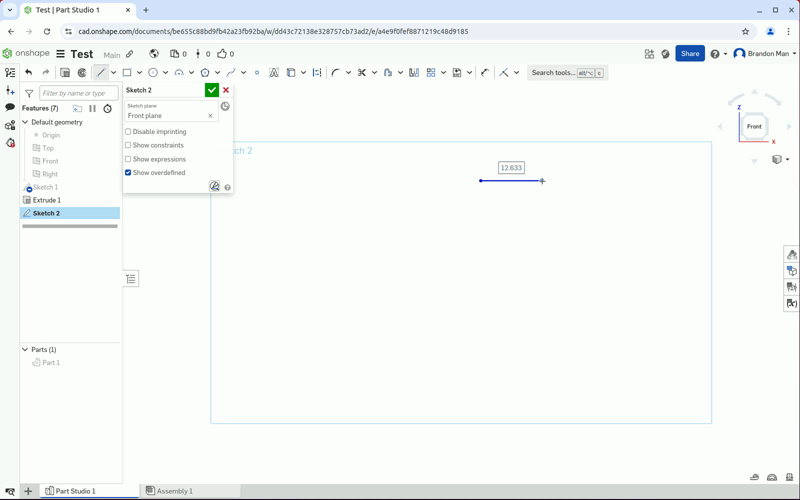
key_down(shift)
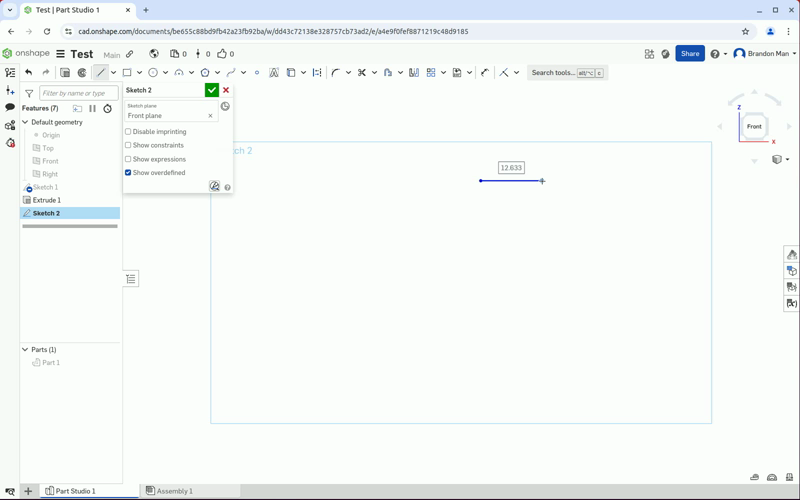
mouse_move(572, 180)
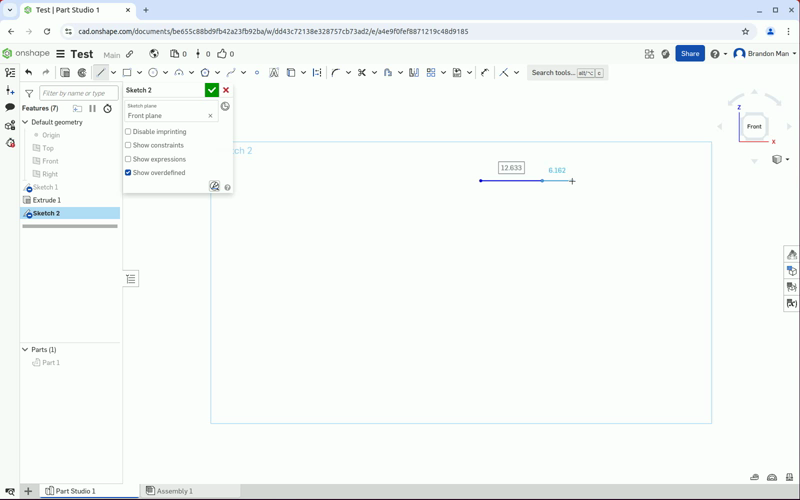
mouse_move(542, 170)
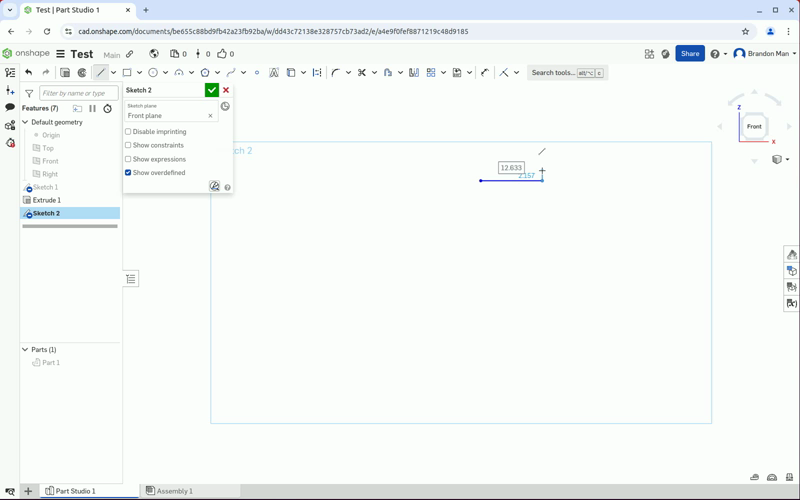
click(542, 170)
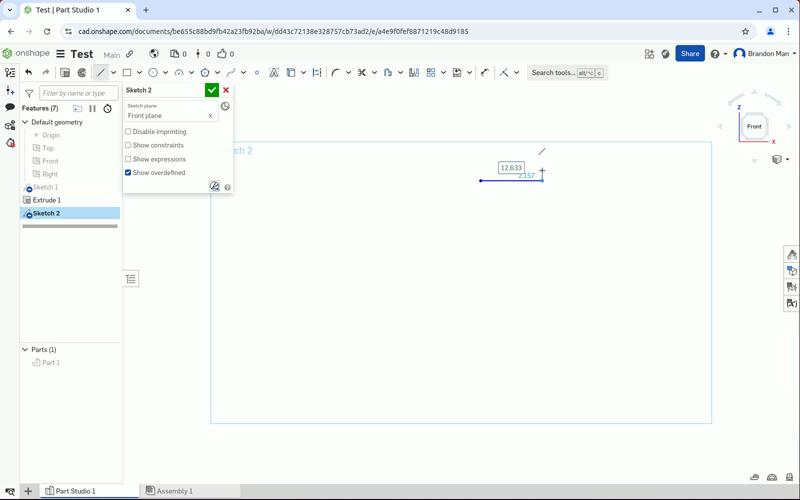
key_up(shift)
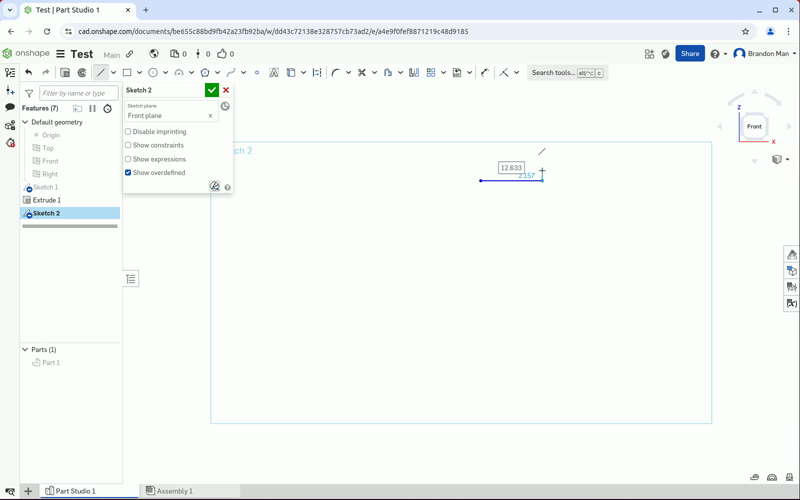
key_down(shift)
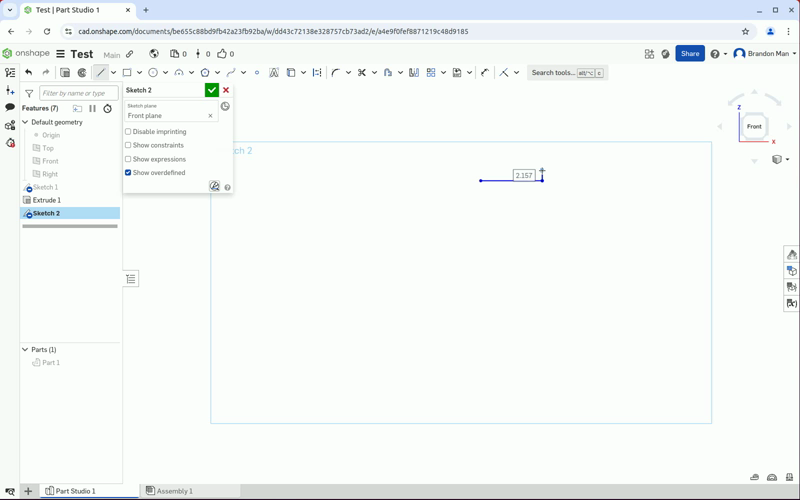
mouse_move(480, 170)
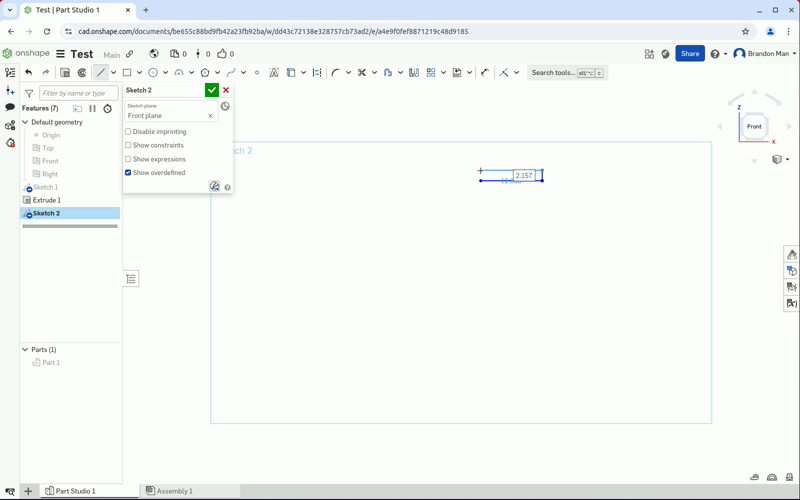
click(480, 170)
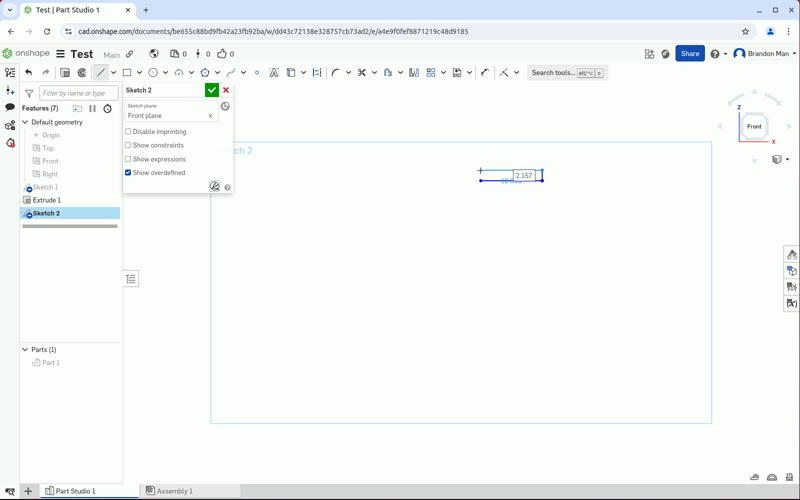
key_up(shift)
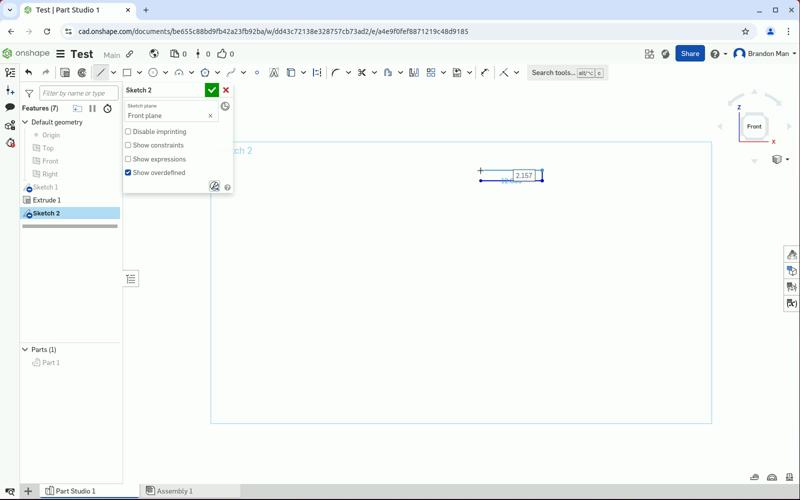
mouse_move(510, 170)
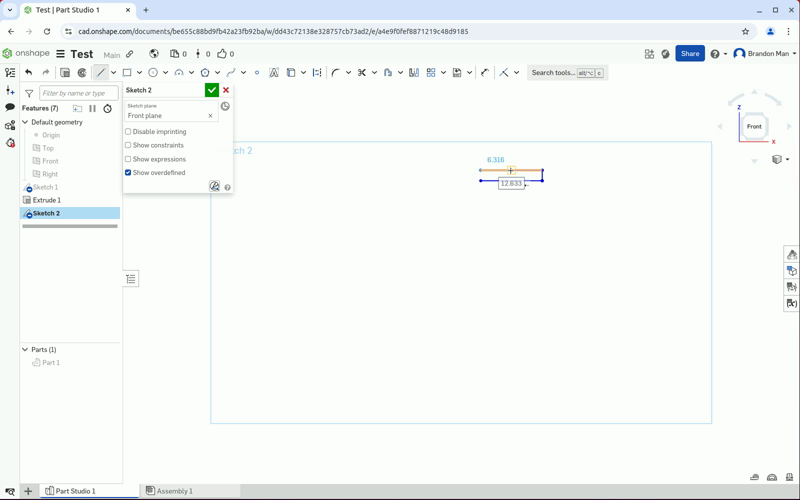
key_down(shift)
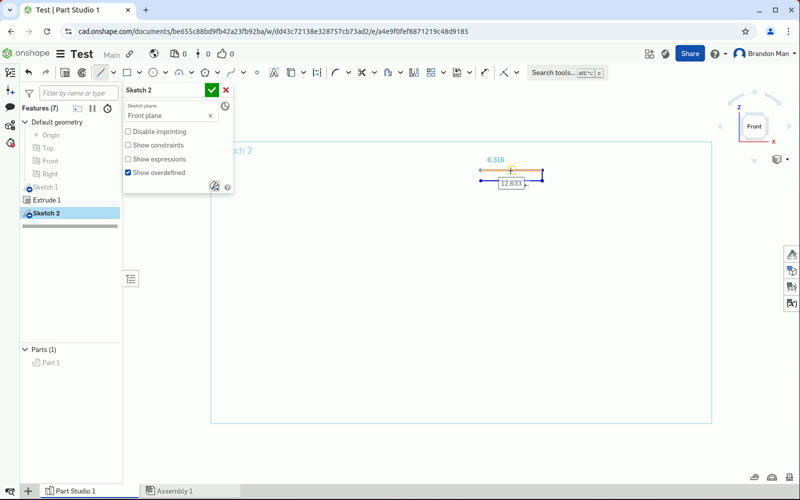
mouse_move(480, 180)
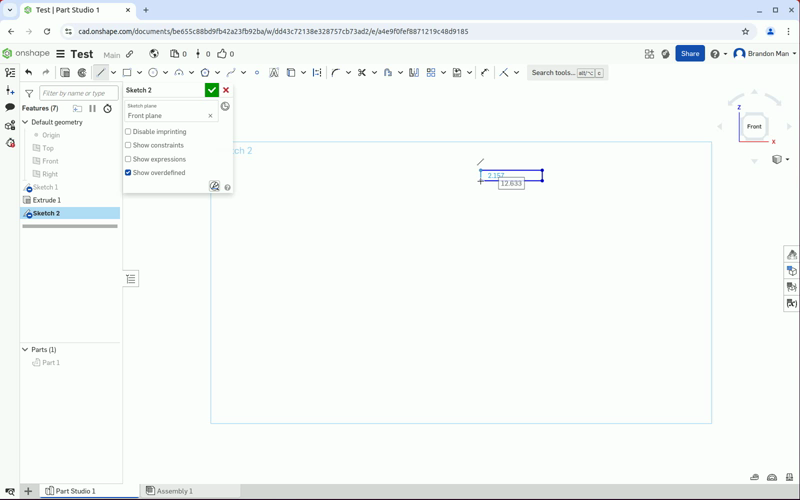
key_up(shift)
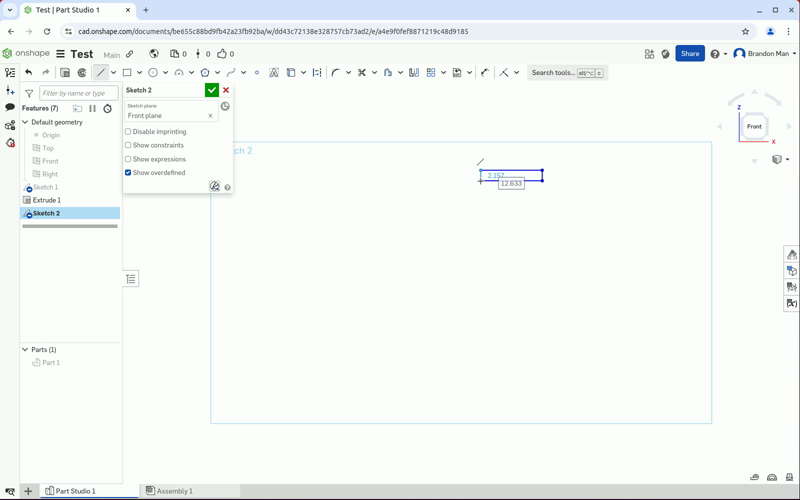
click(480, 180)
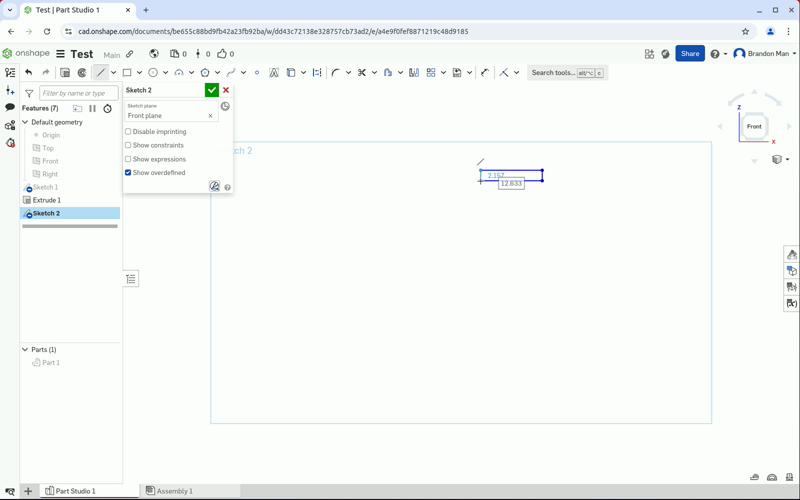
key(esc)
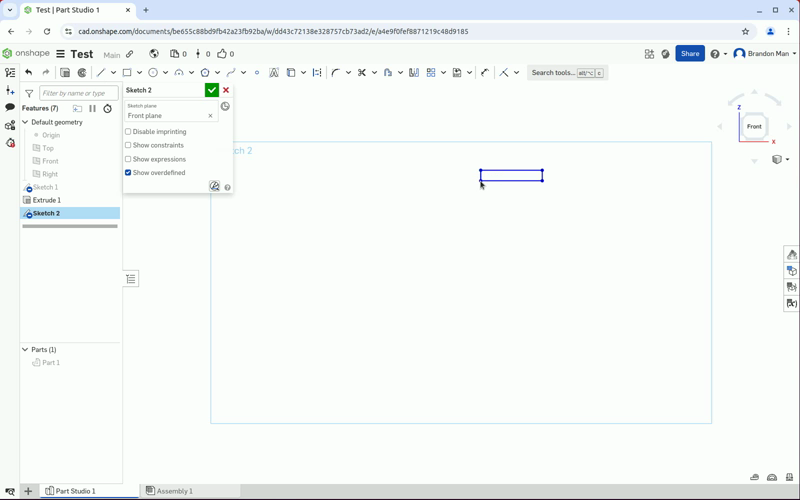
mouse_move(515, 171)
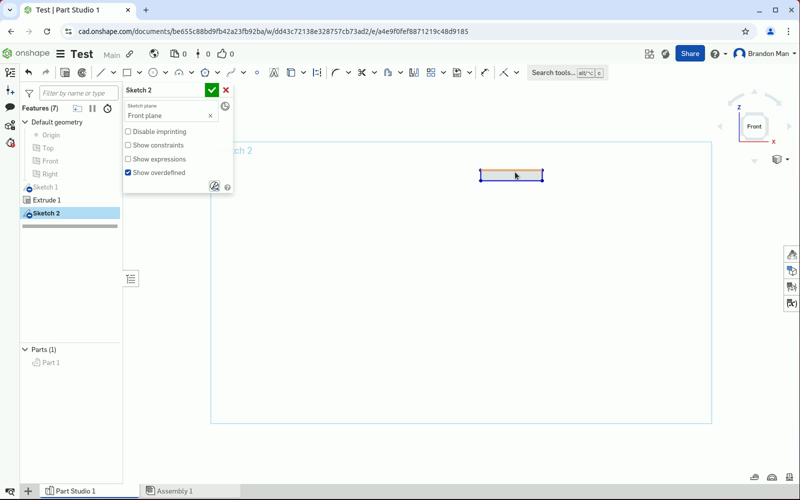
scroll(6)
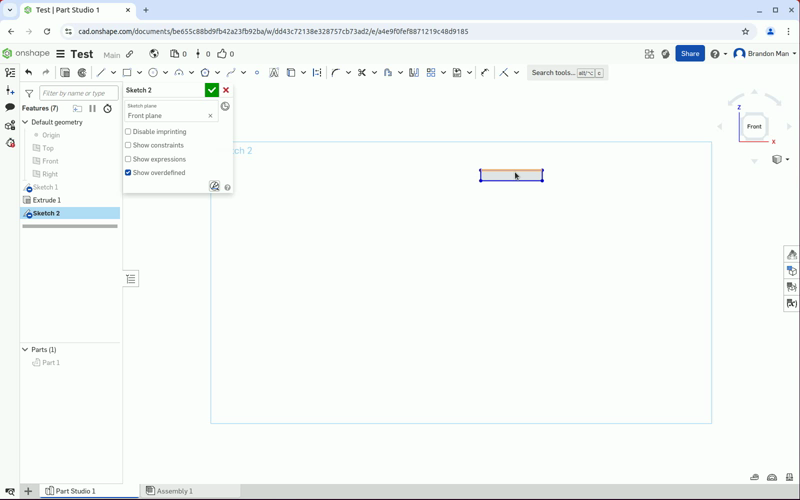
scroll(6)
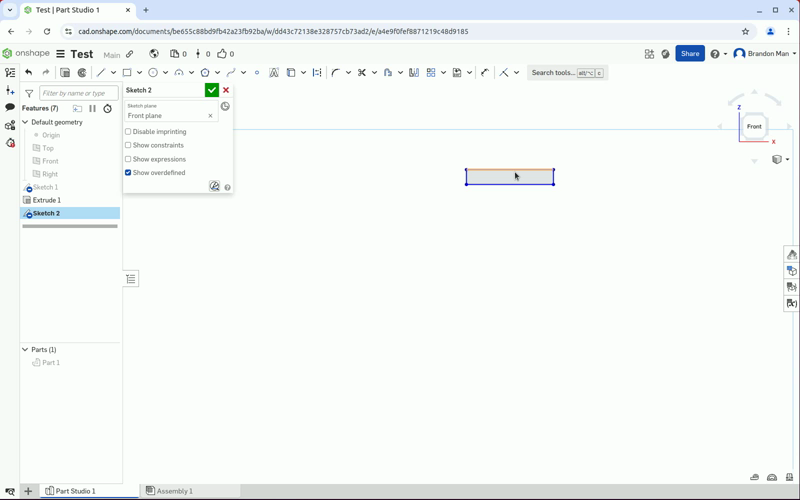
scroll(6)
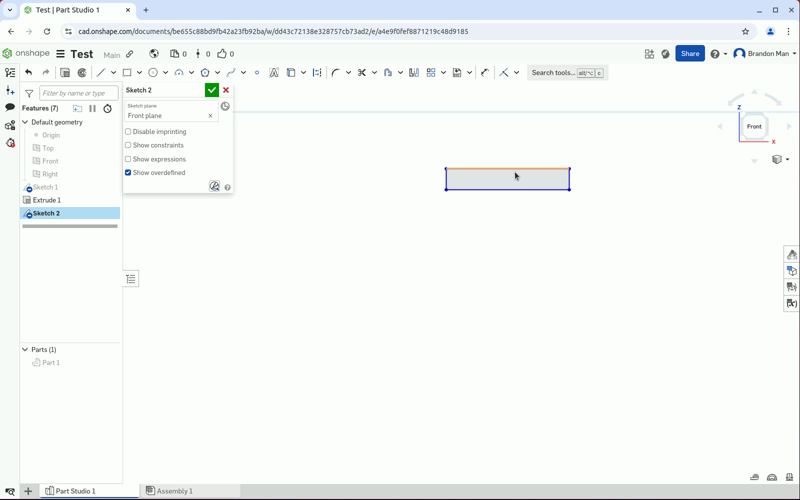
scroll(6)
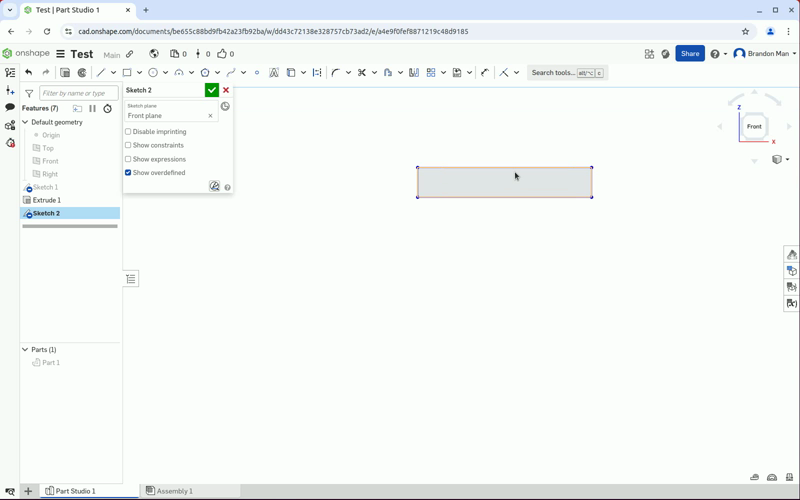
scroll(6)
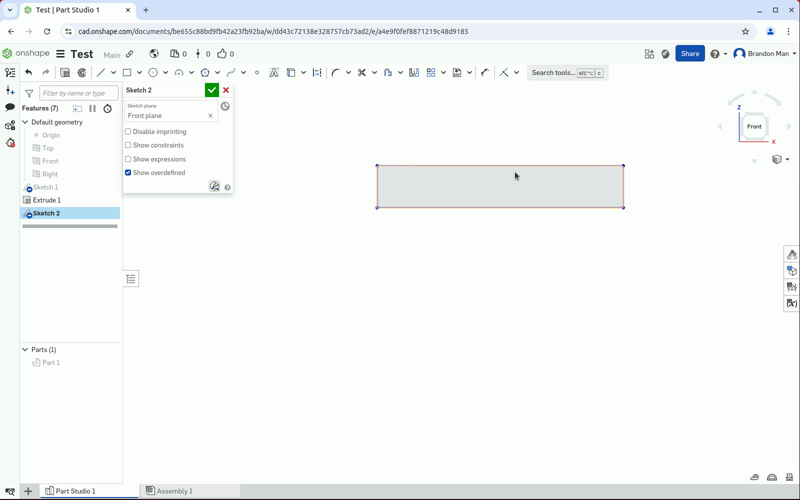
scroll(6)
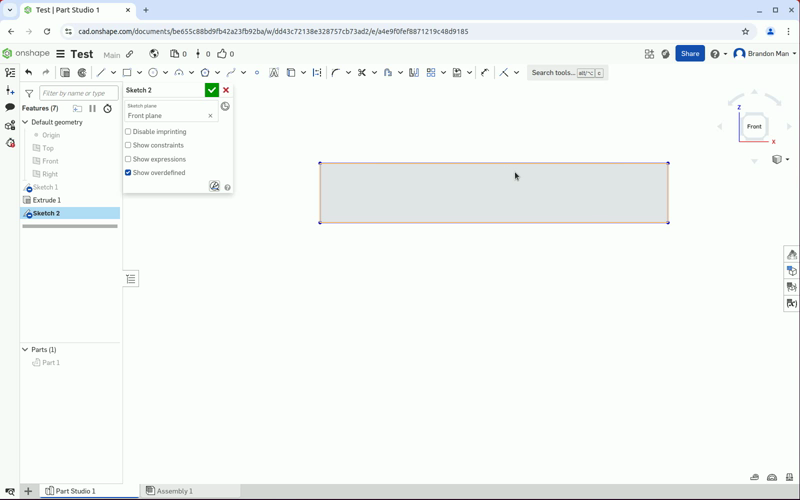
scroll(6)
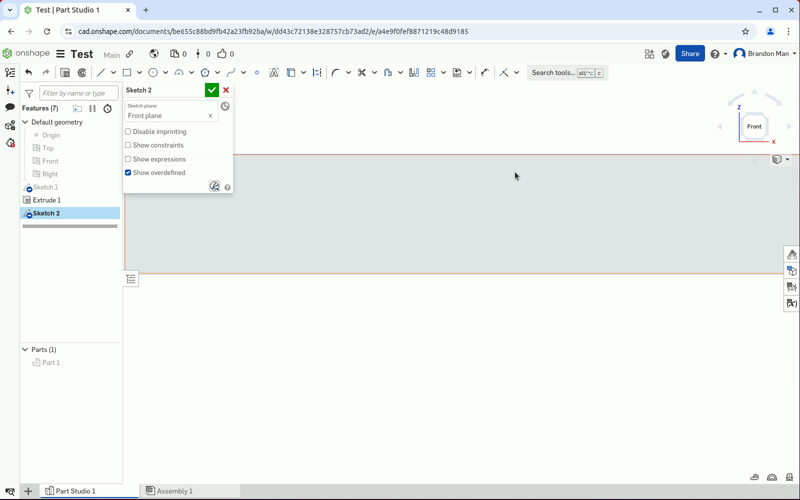
click(515, 171)
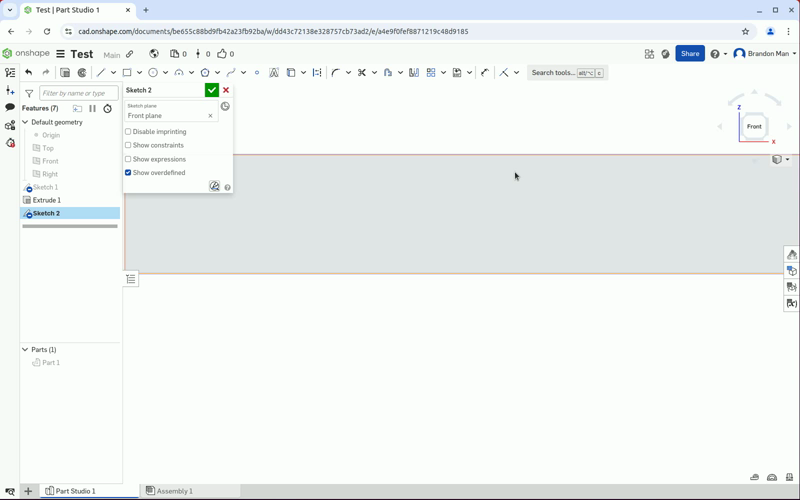
scroll(-6)
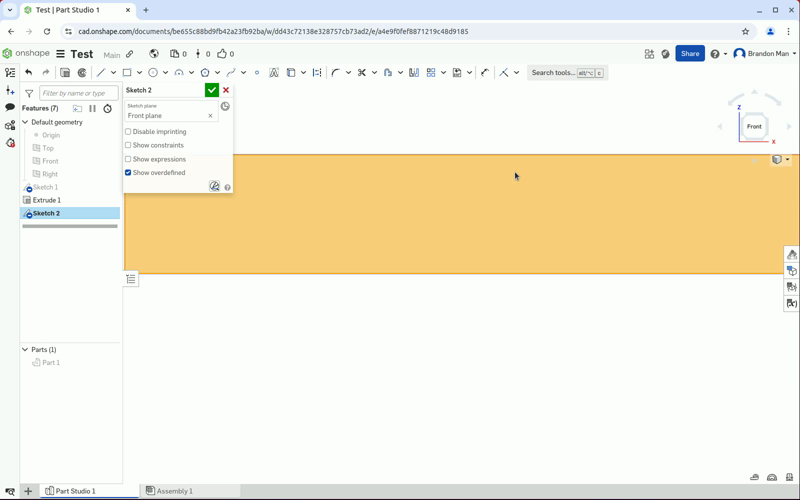
scroll(-6)
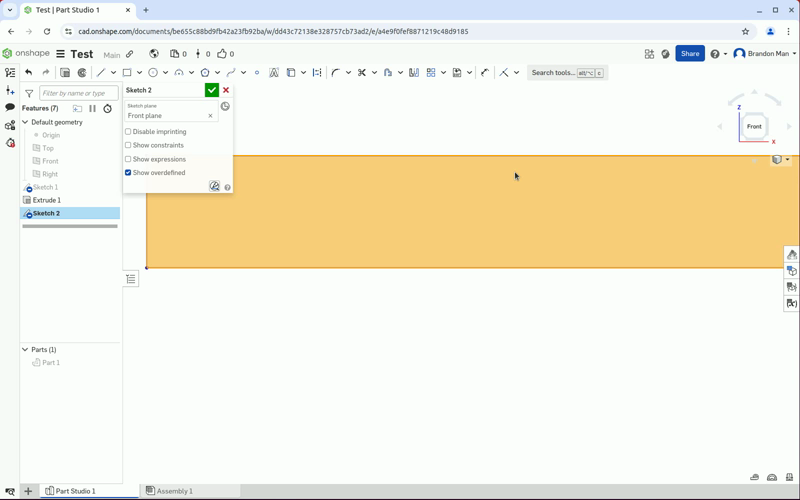
scroll(-6)
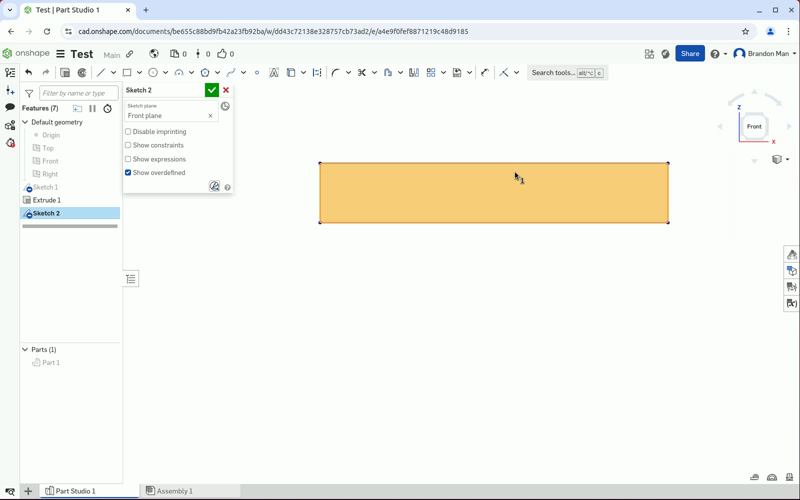
scroll(-6)
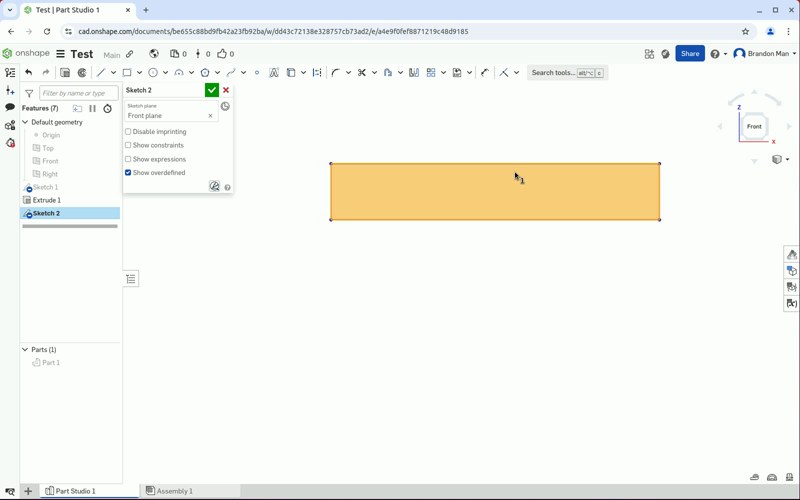
scroll(-6)
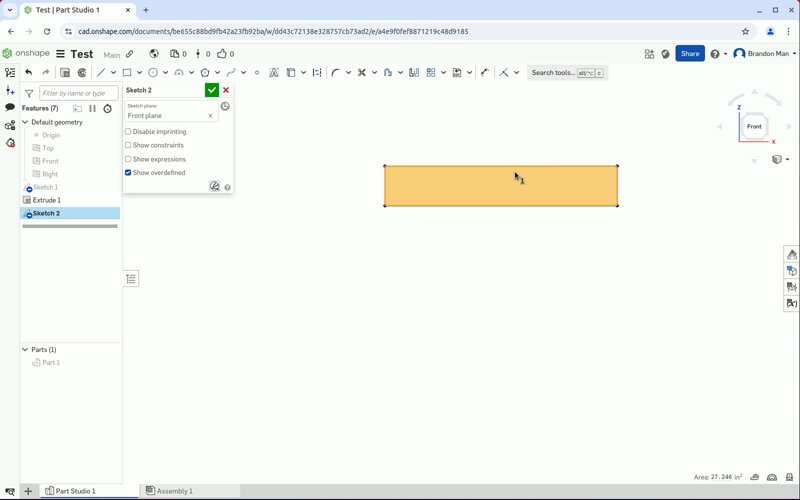
scroll(-6)
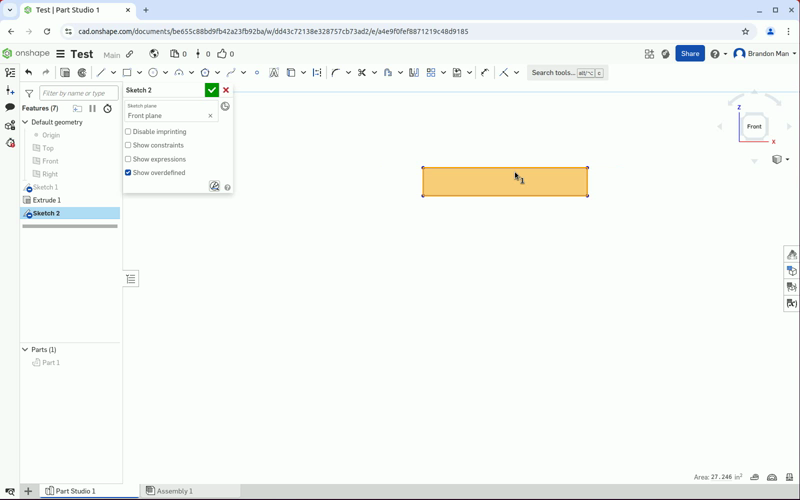
scroll(-6)
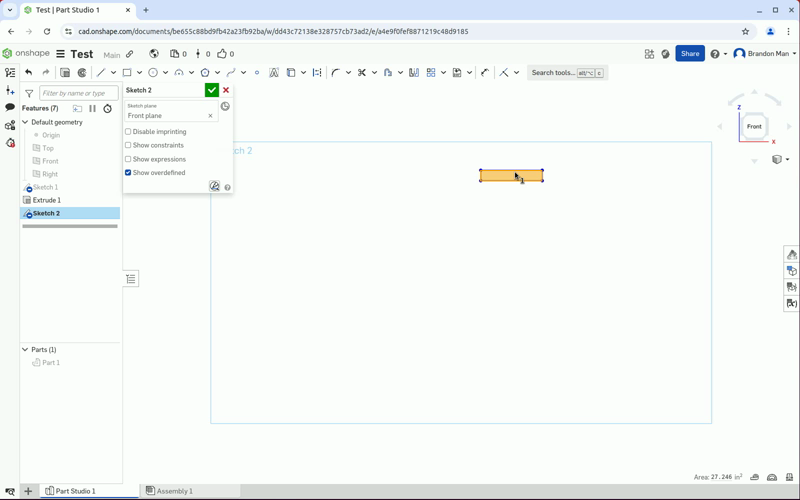
mouse_move(73, 352)
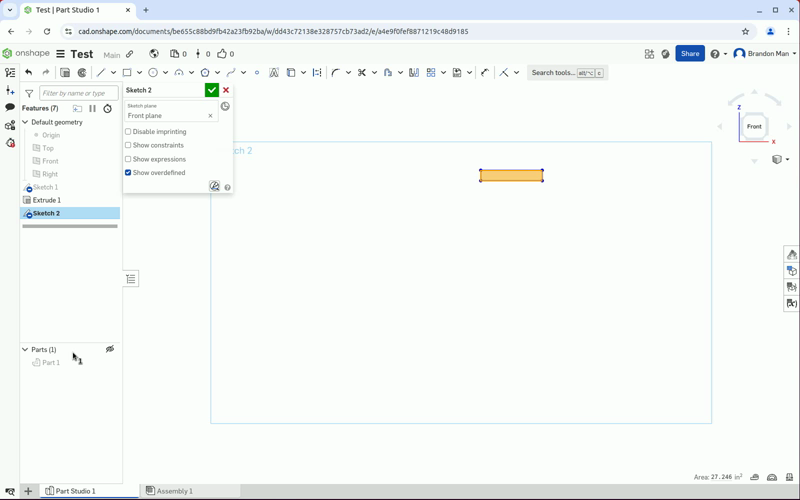
key(shift+y)
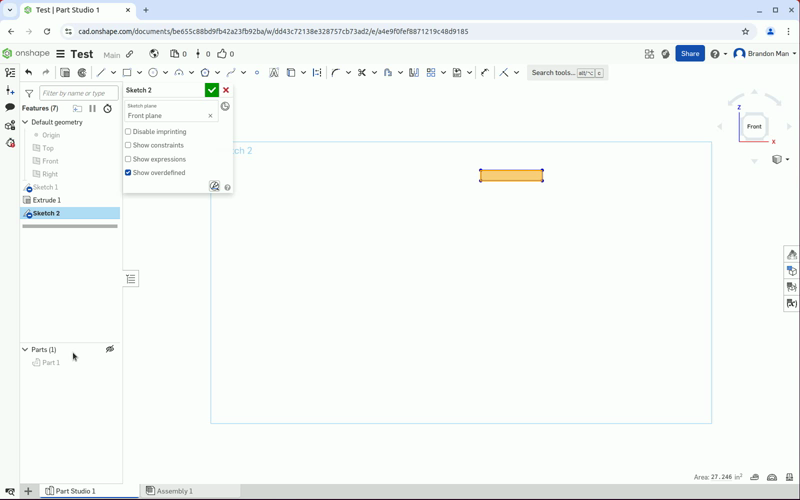
key(shift+e)
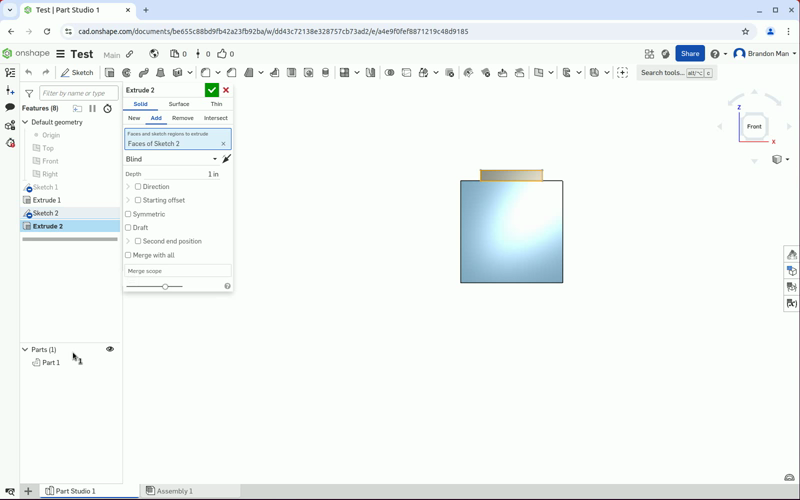
mouse_move(143, 106)
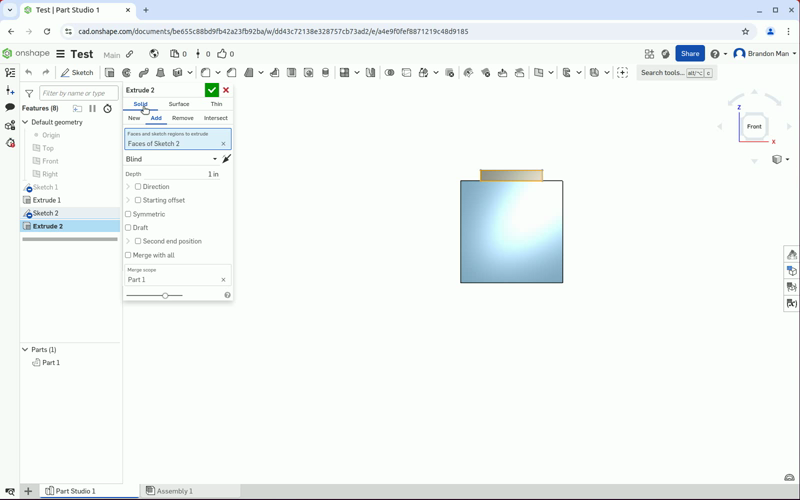
click(143, 106)
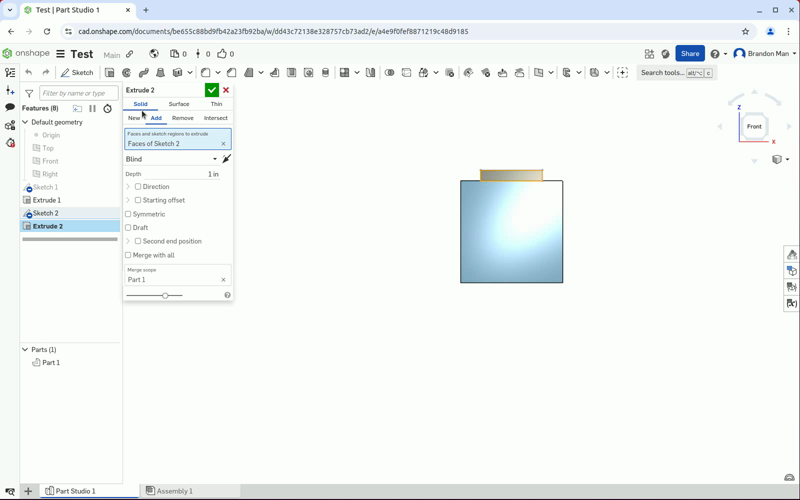
mouse_move(137, 120)
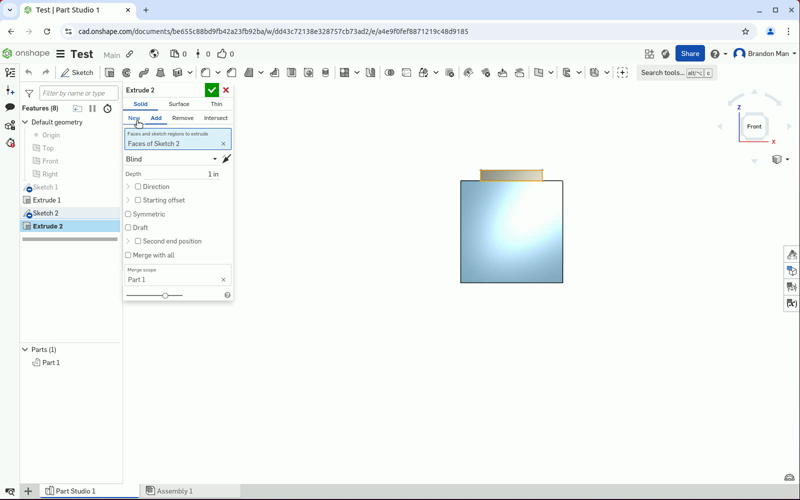
click(137, 120)
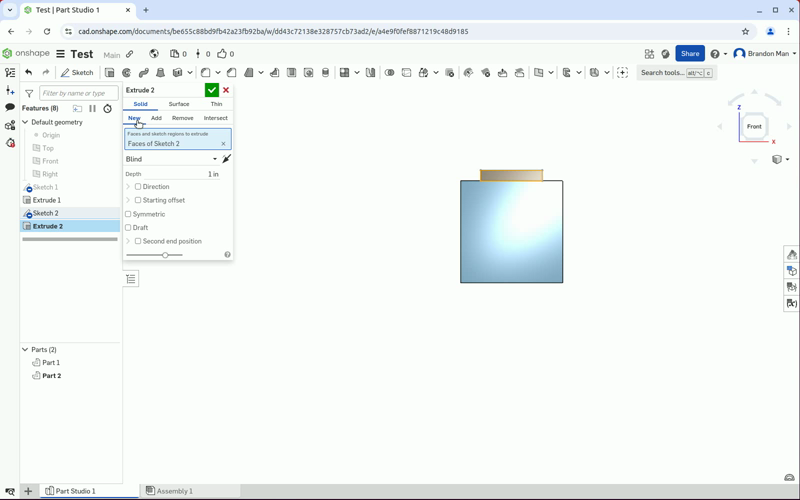
key(tab, 4)
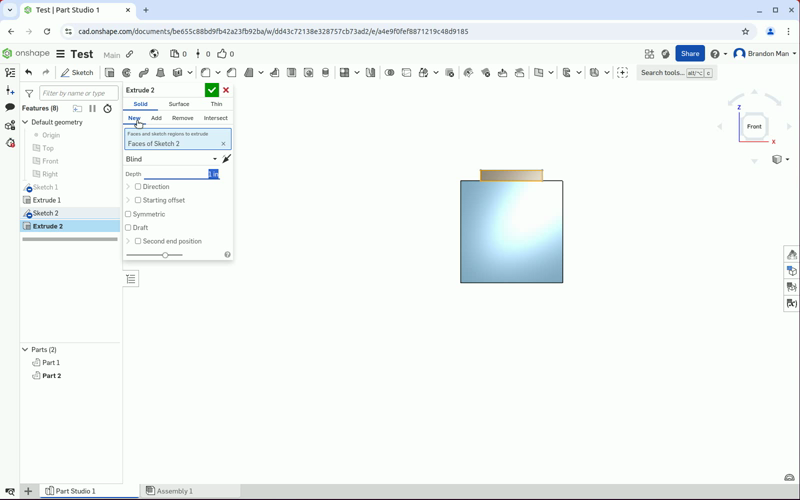
text(2.166)
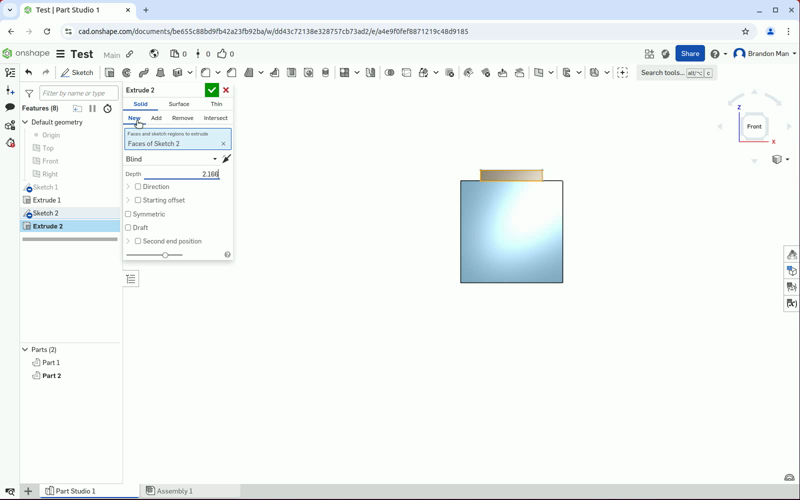
key(enter)
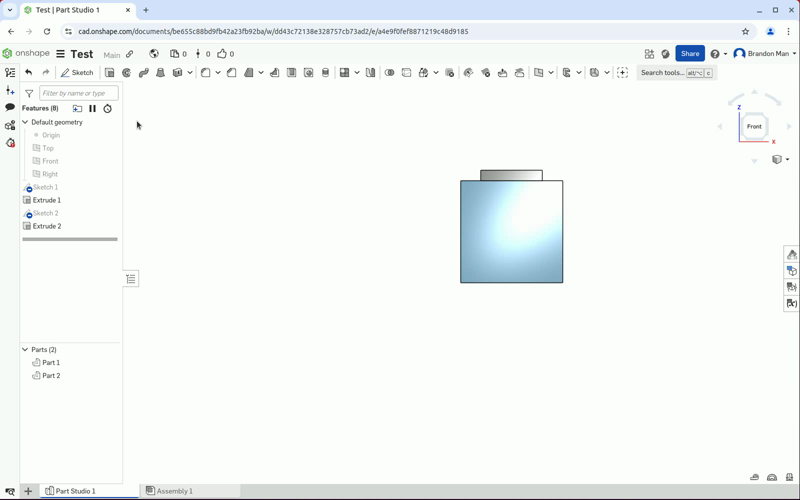
key(shift+h)
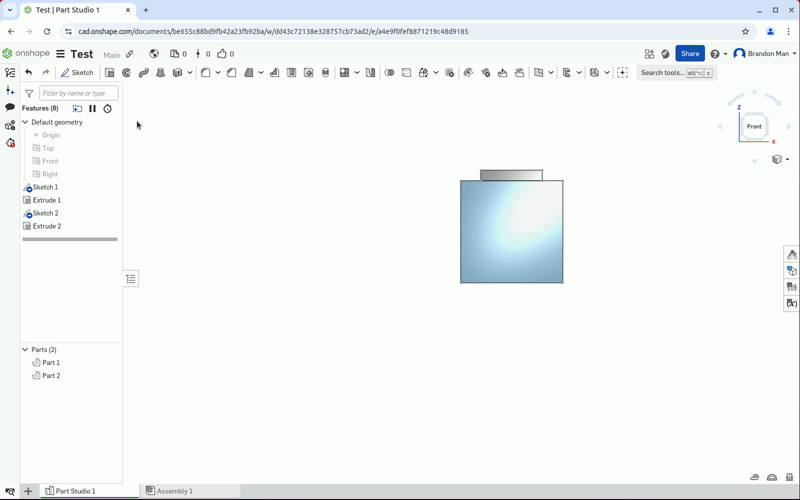
key(shift+h)
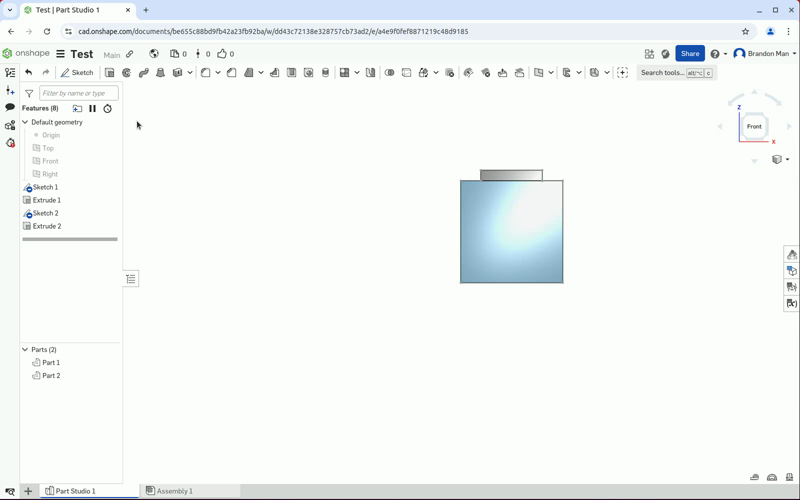
key(shift+7)
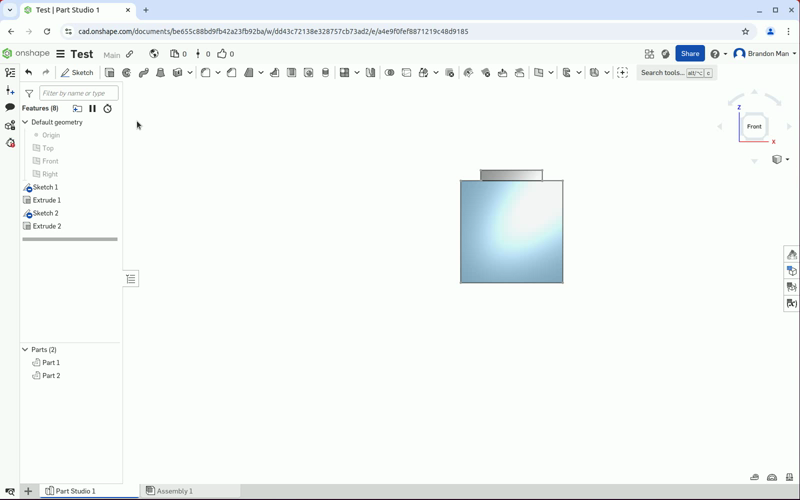
key(left, 2)
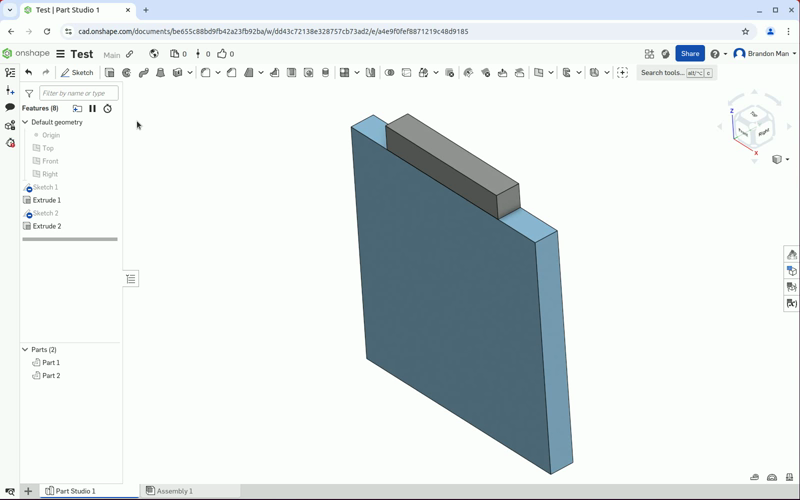
key(down, 2)
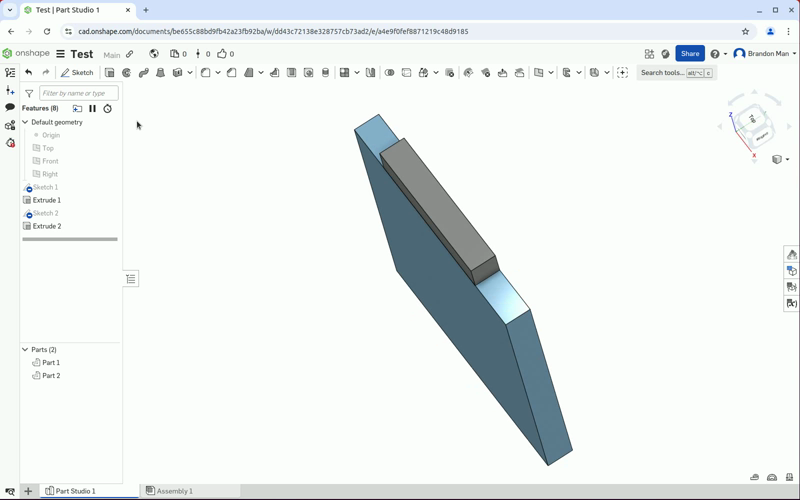
key(up, 2)
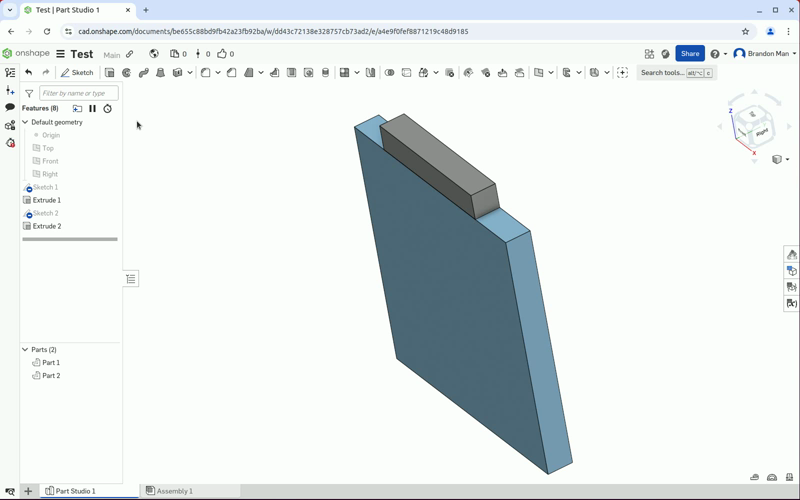
key(right, 2)
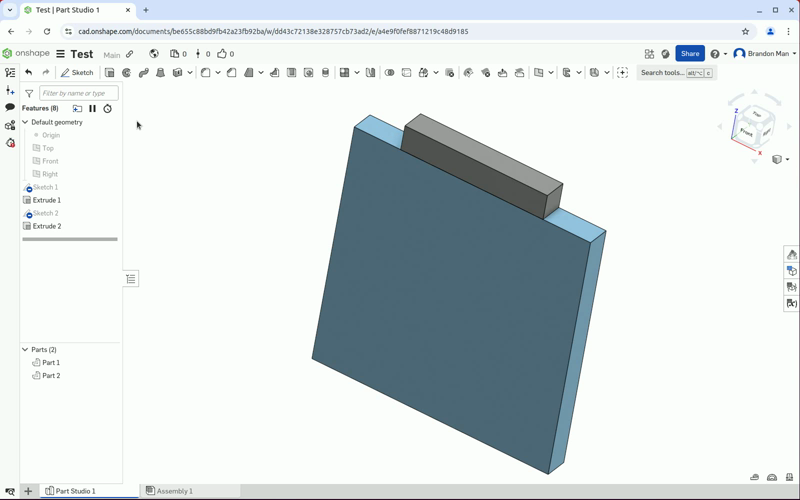
mouse_move(73, 189)
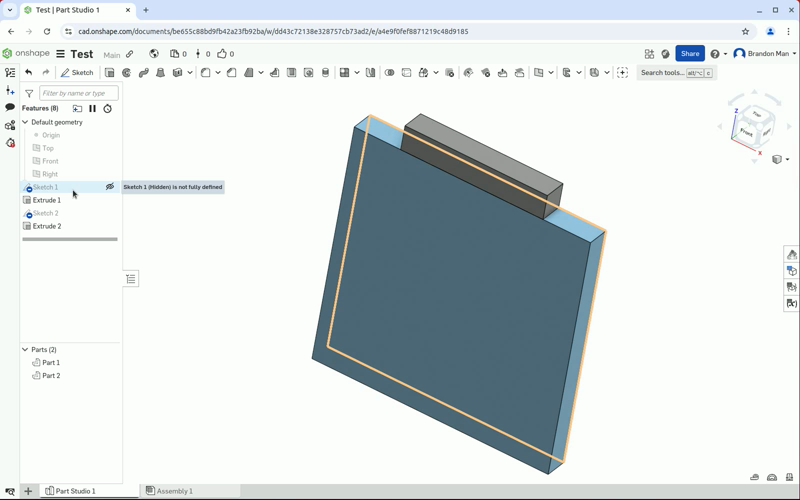
click(73, 189)